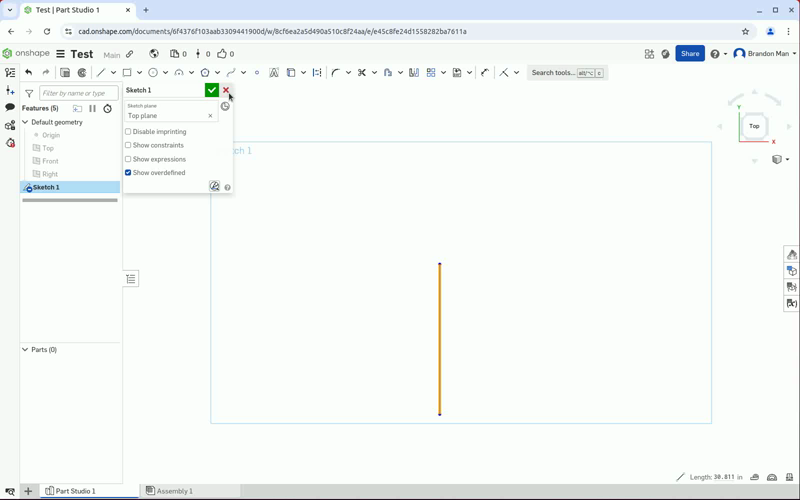
key(shift+h)
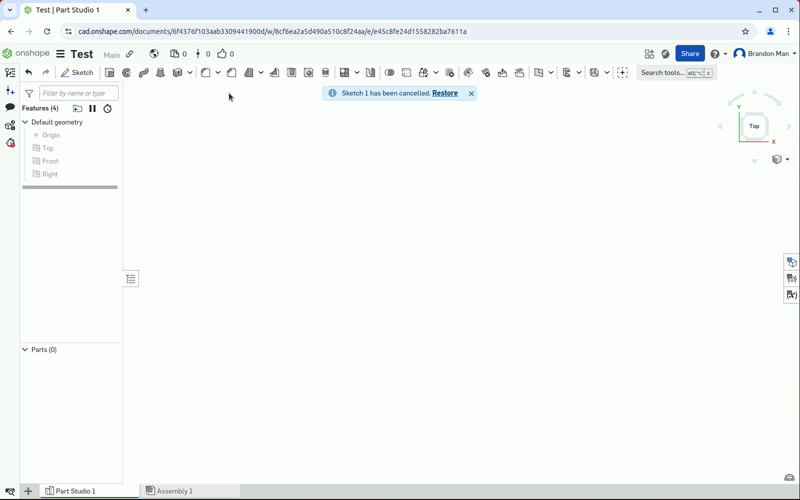
mouse_move(73, 352)
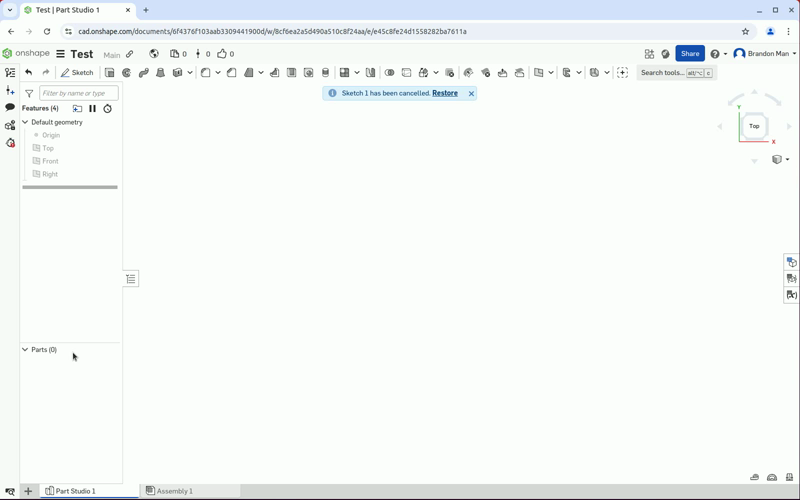
key(y)
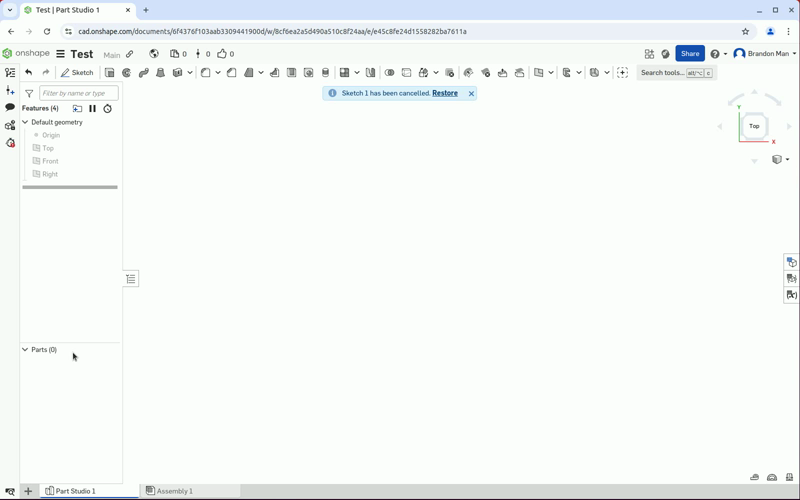
key(shift+p)
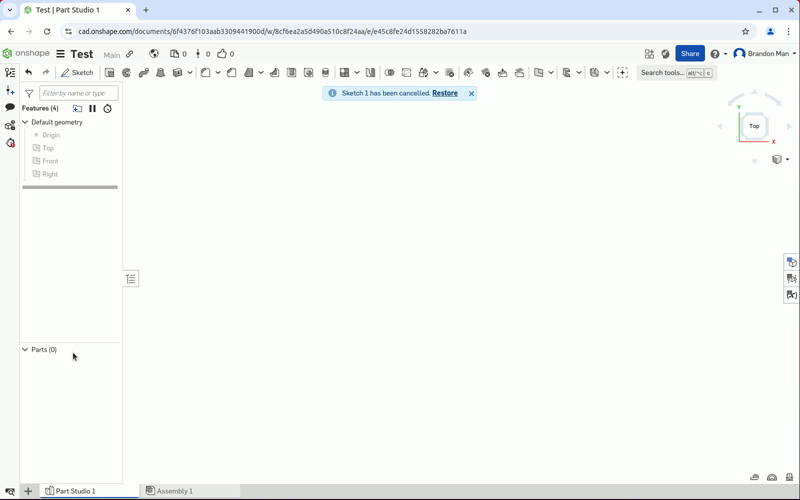
key(space)
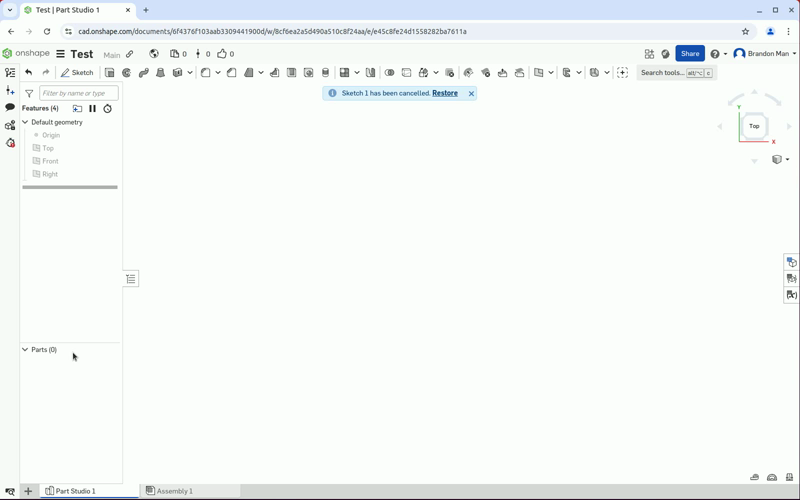
key_down(shift)
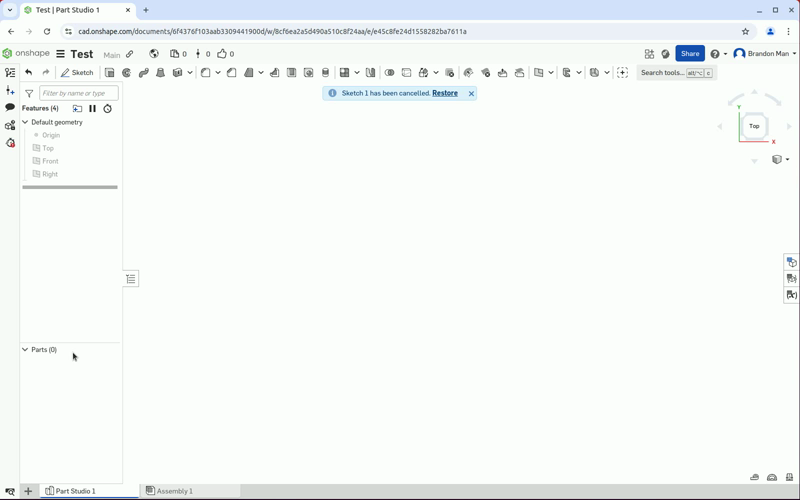
key(up)
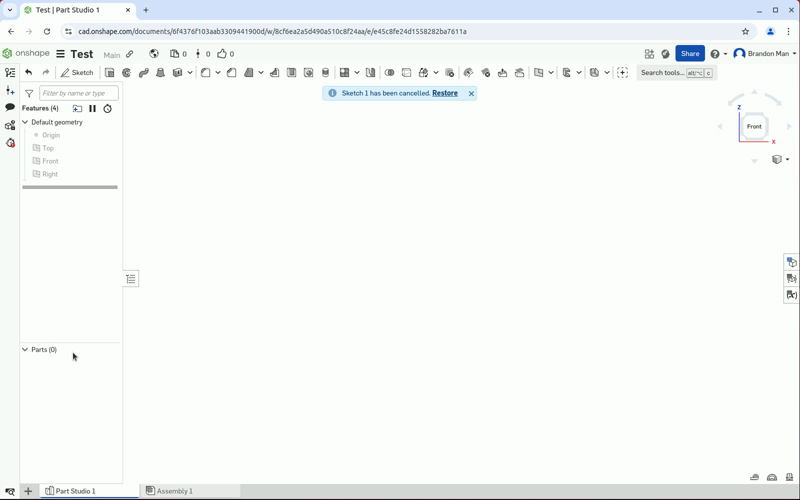
key_up(shift)
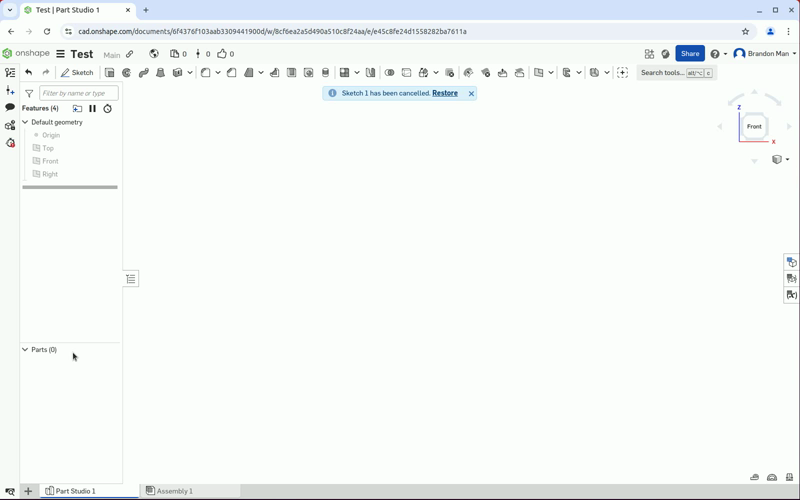
key(space)
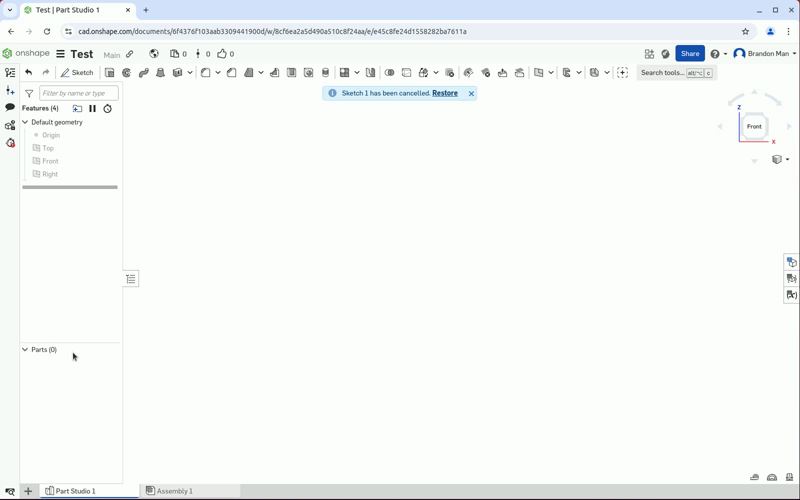
key_down(shift)
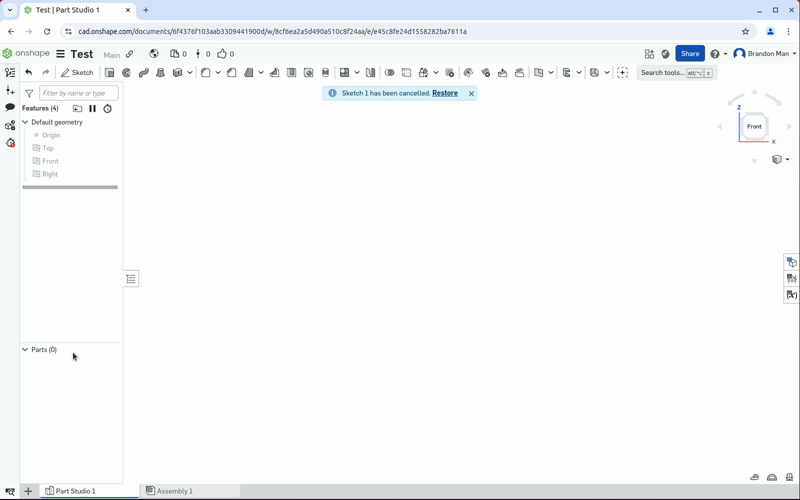
key(left)
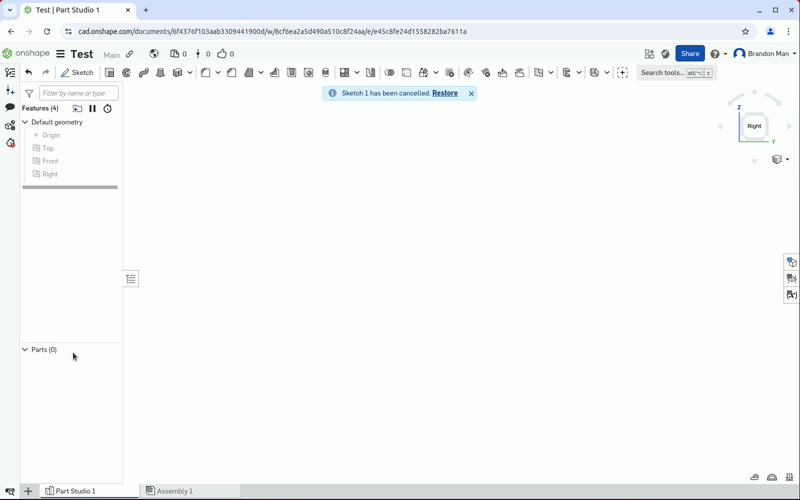
key_up(shift)
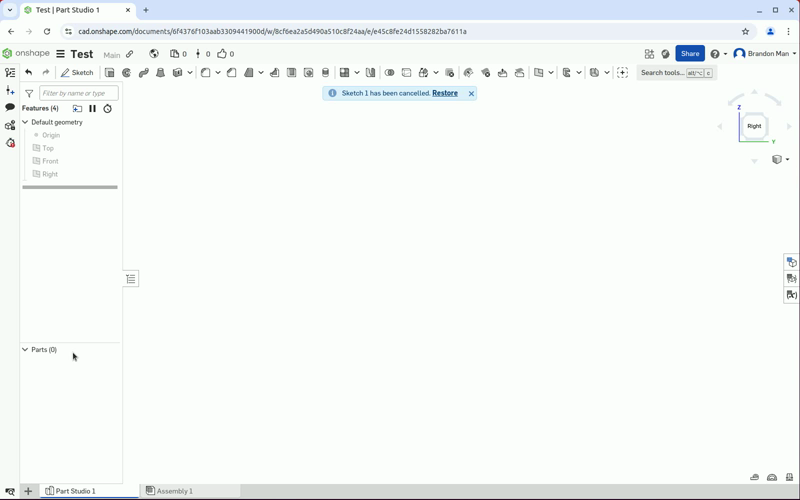
mouse_move(73, 352)
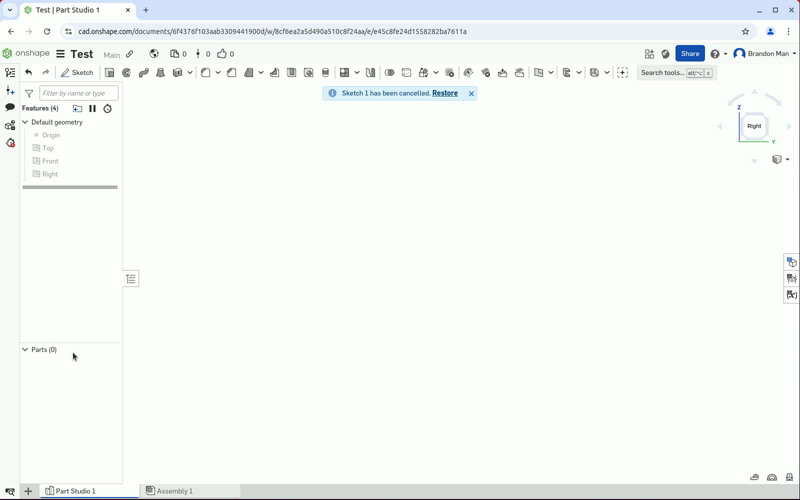
key(shift+y)
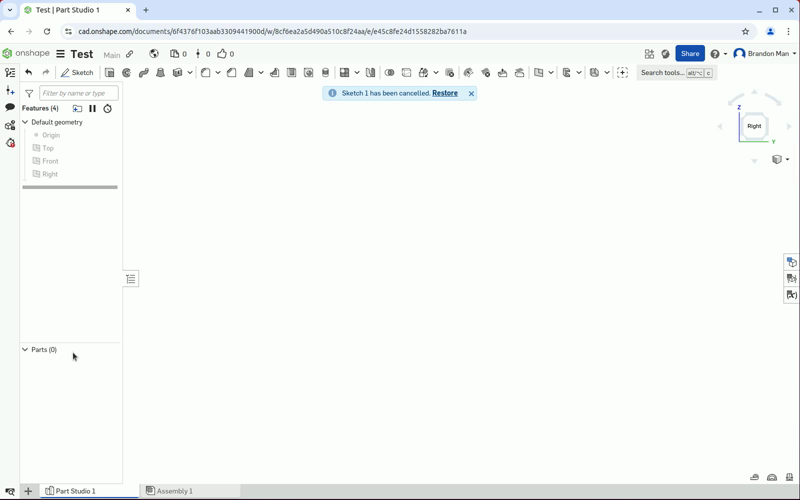
key(shift+s)
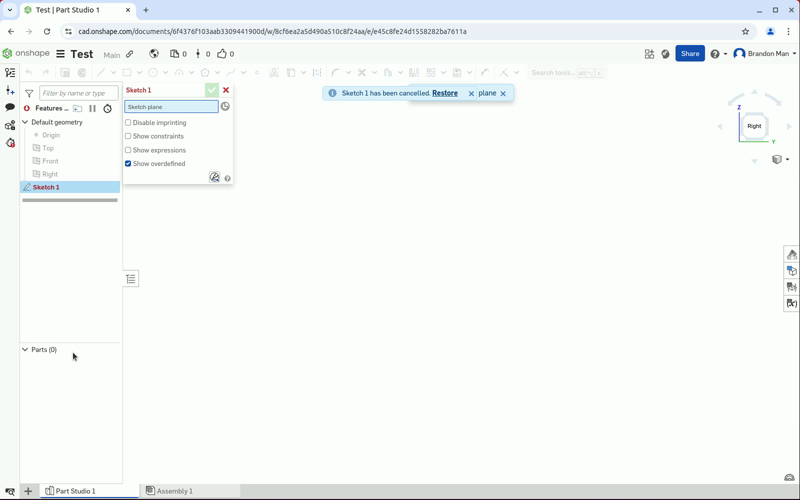
mouse_move(73, 176)
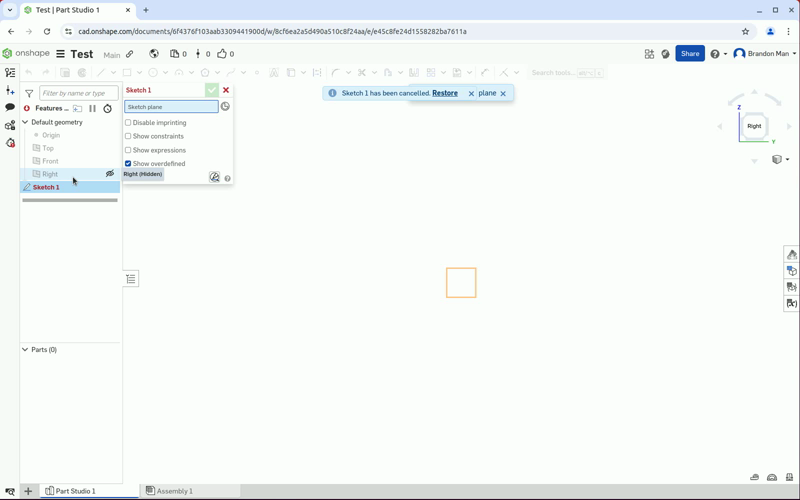
click(73, 176)
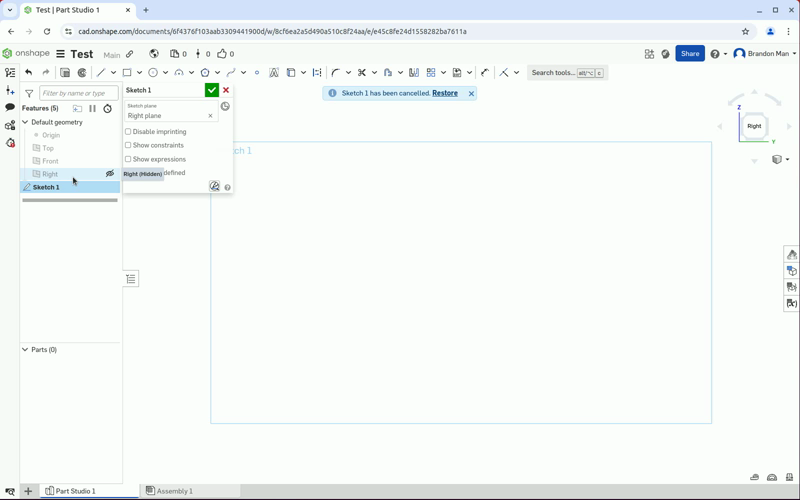
mouse_move(73, 352)
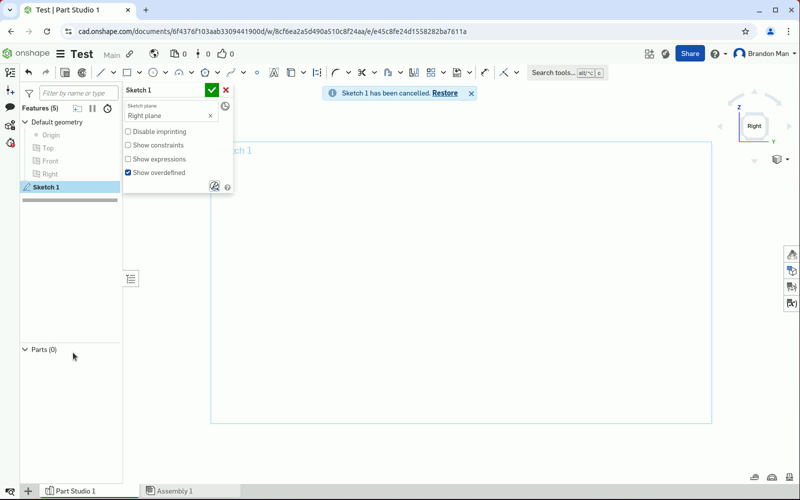
key(y)
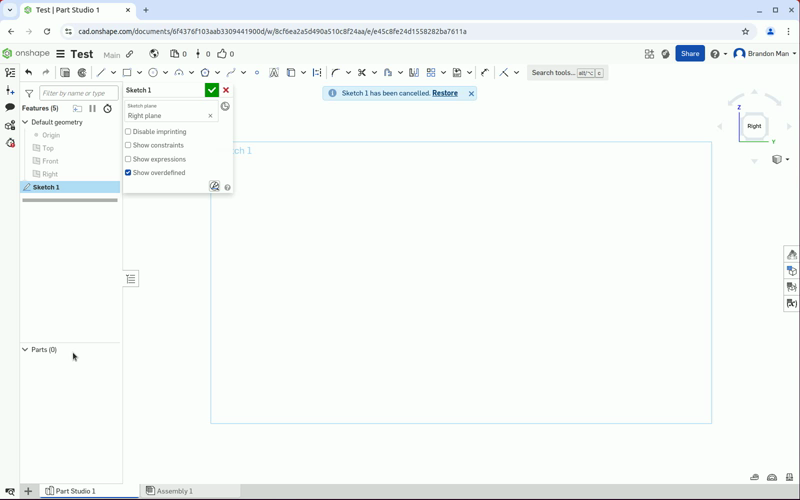
key(l)
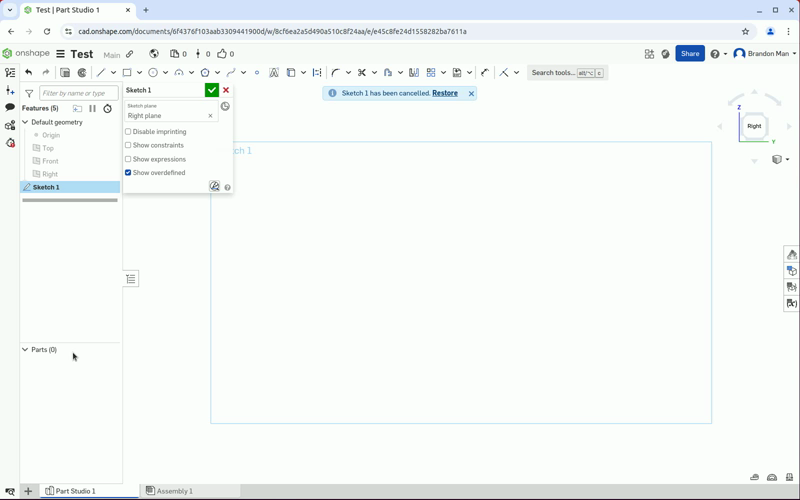
key_down(shift)
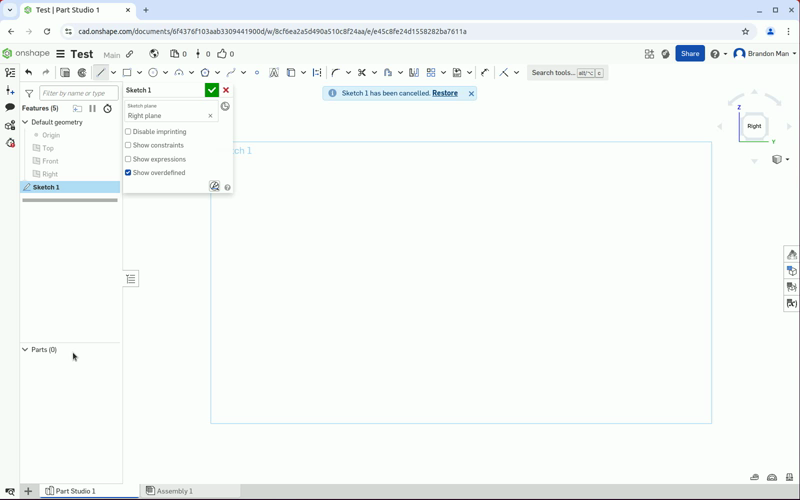
mouse_move(416, 282)
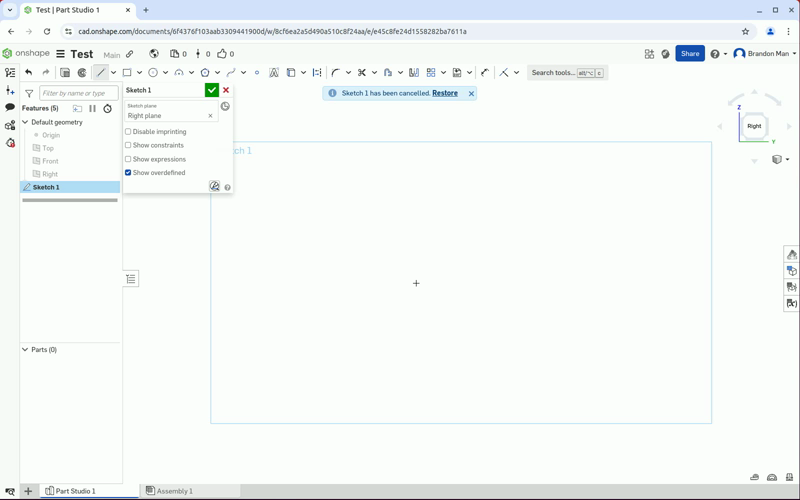
click(416, 282)
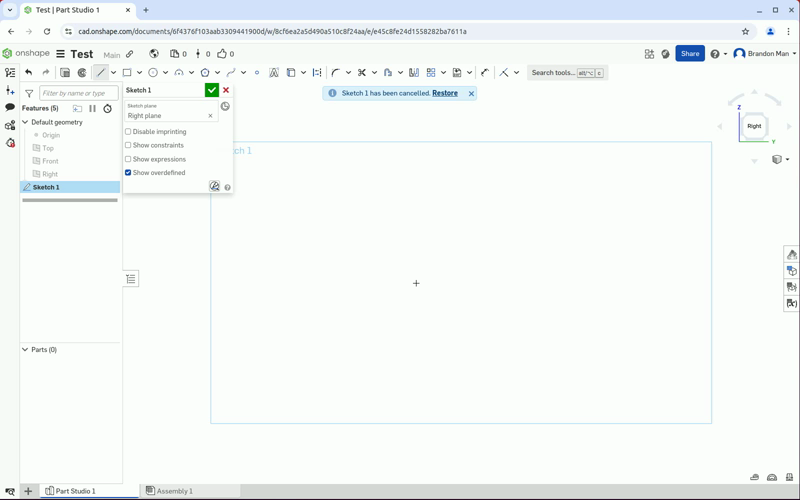
key_up(shift)
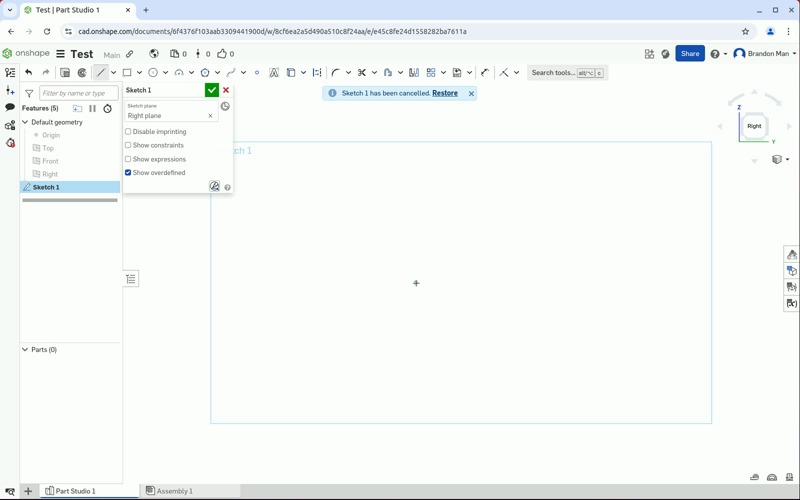
key_down(shift)
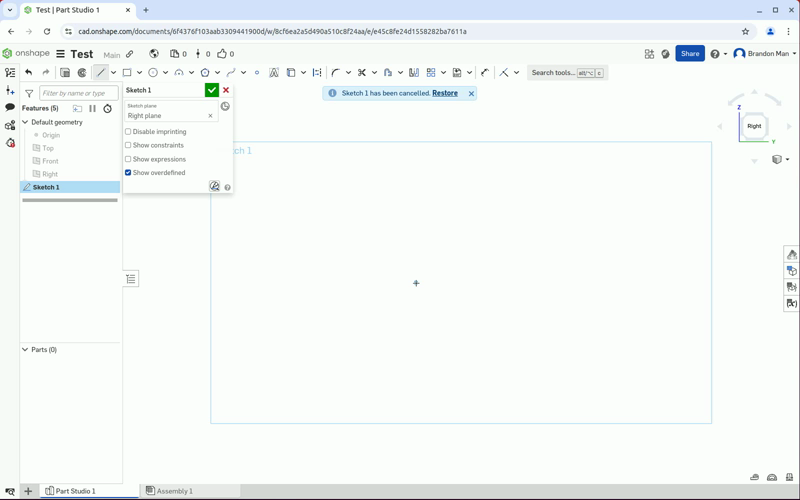
mouse_move(506, 282)
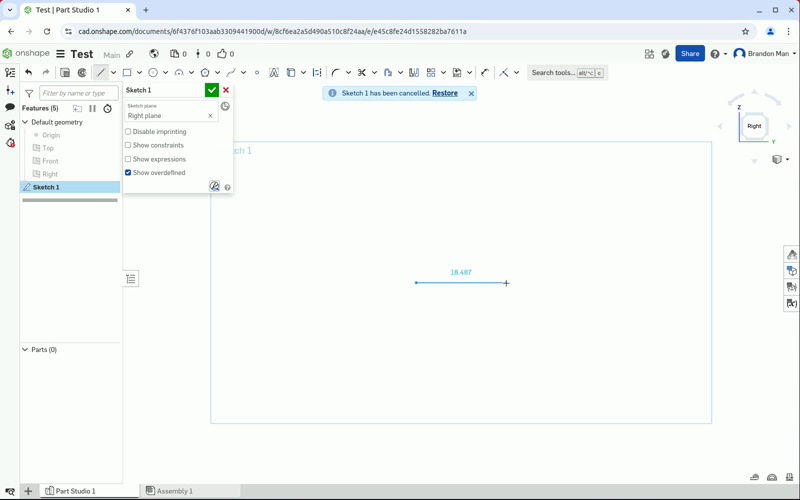
click(506, 282)
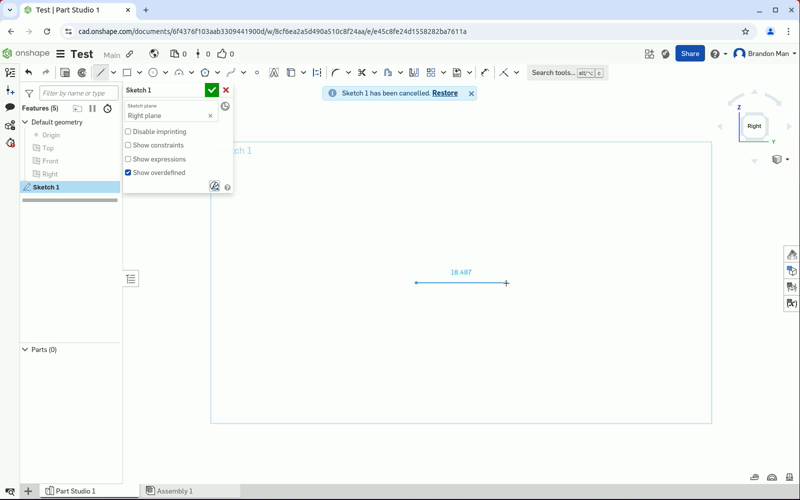
key_up(shift)
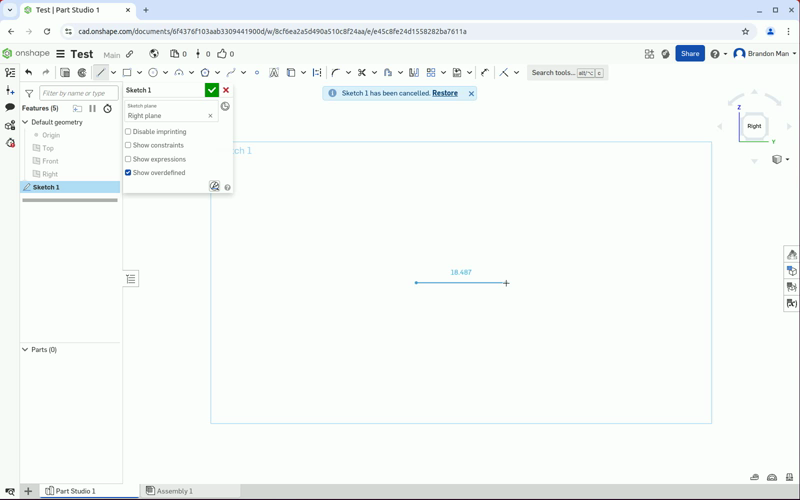
key_down(shift)
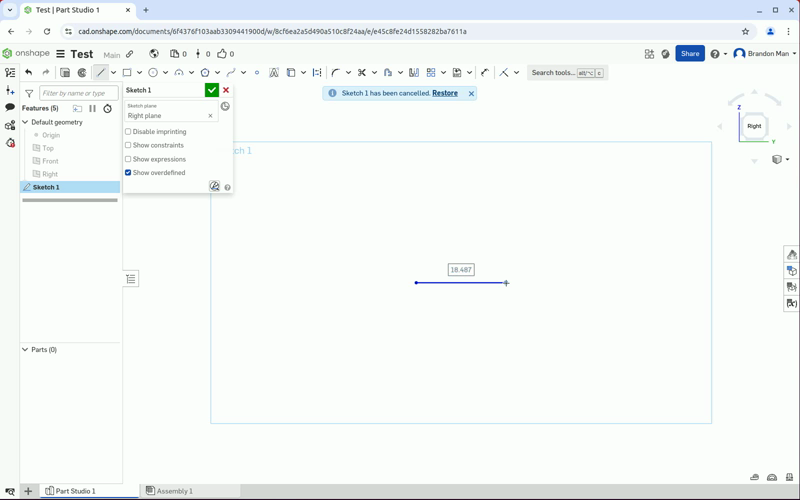
mouse_move(506, 170)
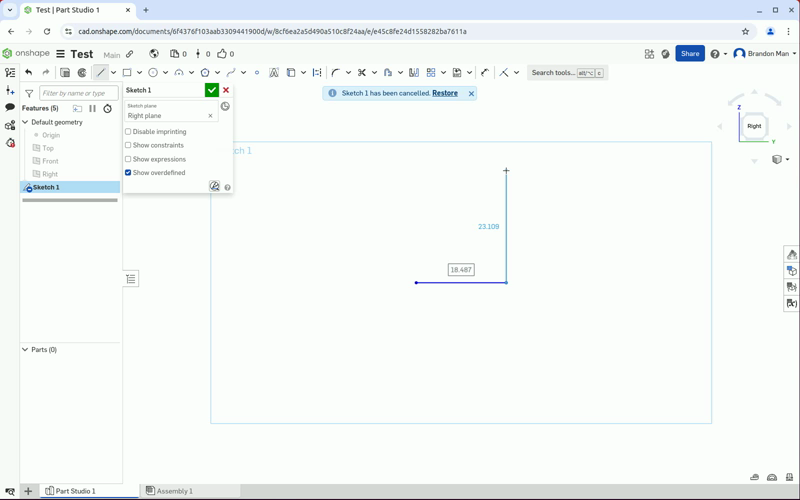
click(506, 170)
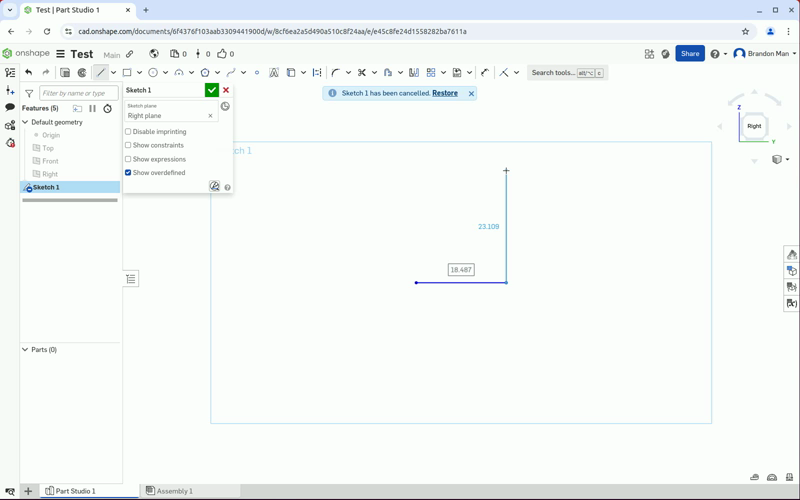
key_up(shift)
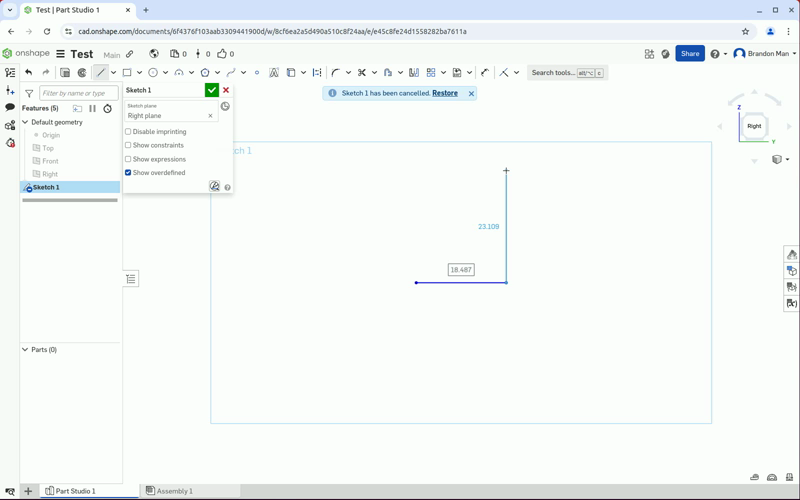
key_down(shift)
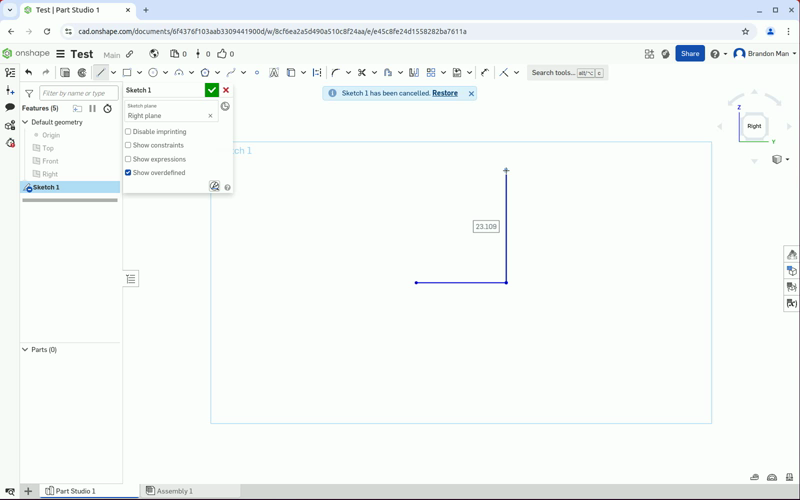
mouse_move(536, 170)
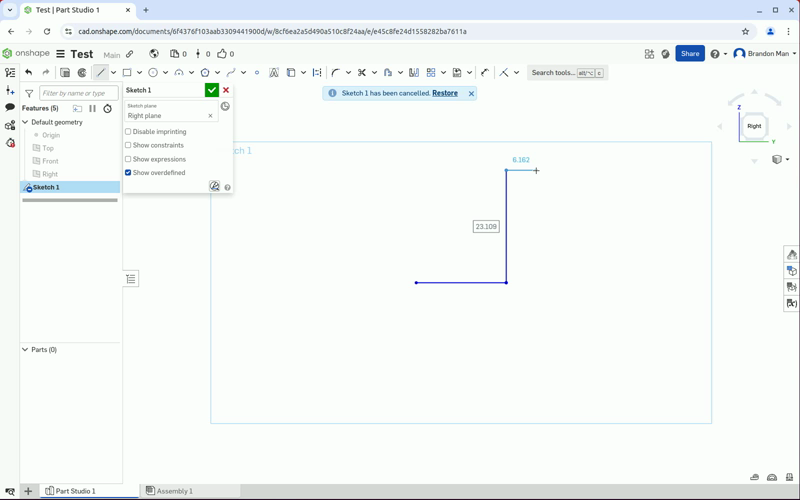
mouse_move(483, 170)
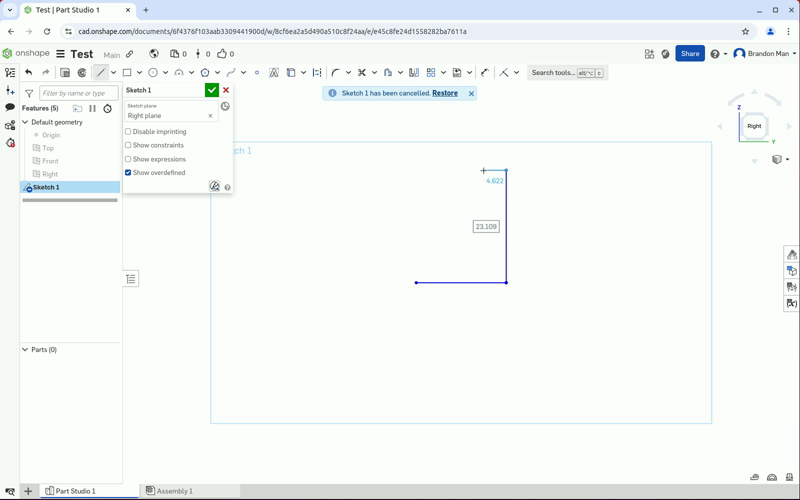
click(483, 170)
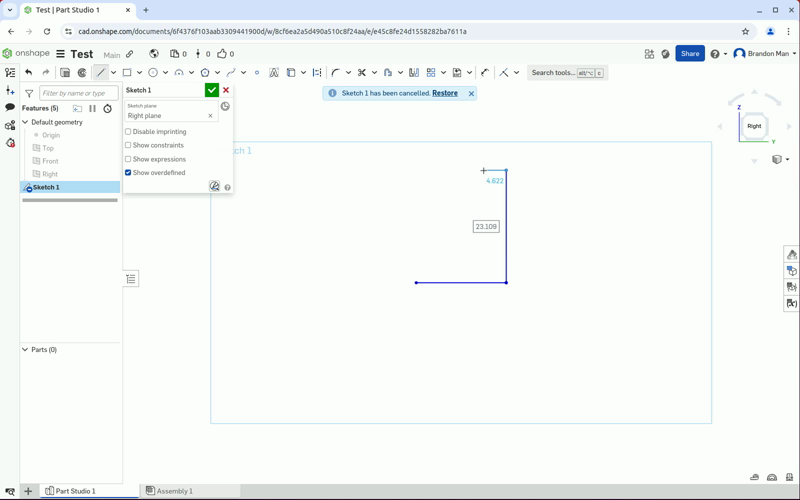
key_up(shift)
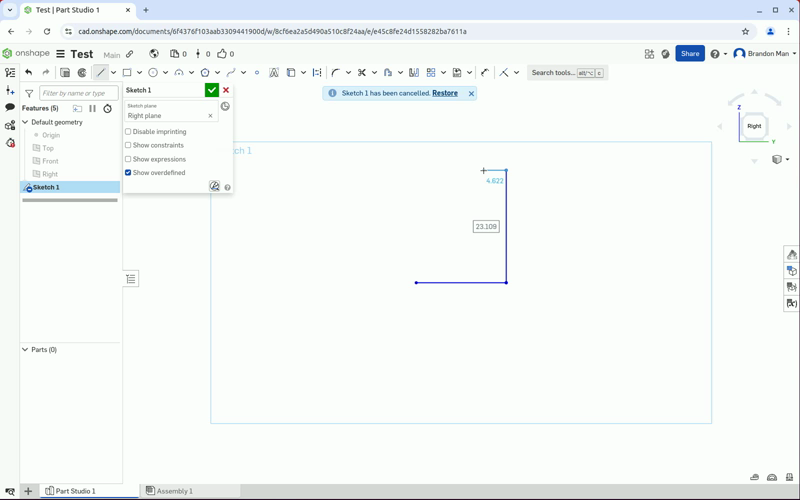
key_down(shift)
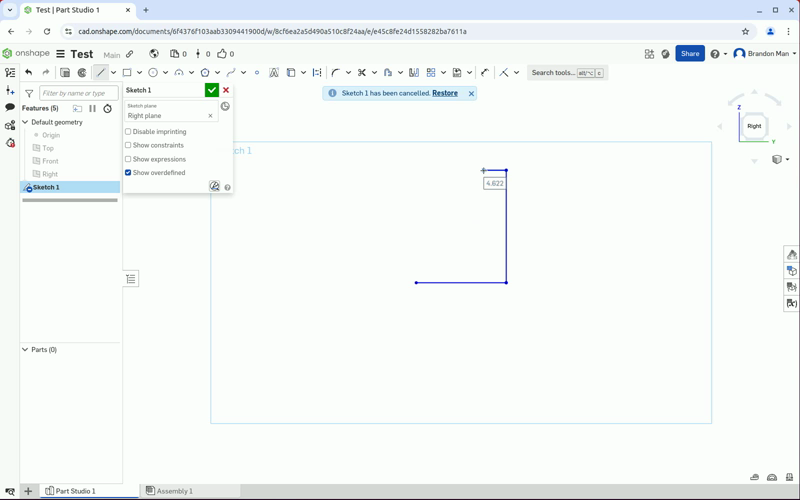
mouse_move(513, 170)
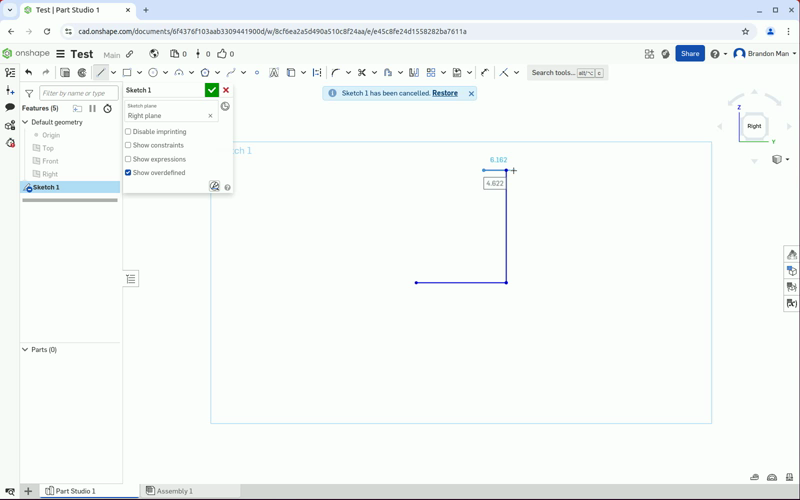
mouse_move(483, 192)
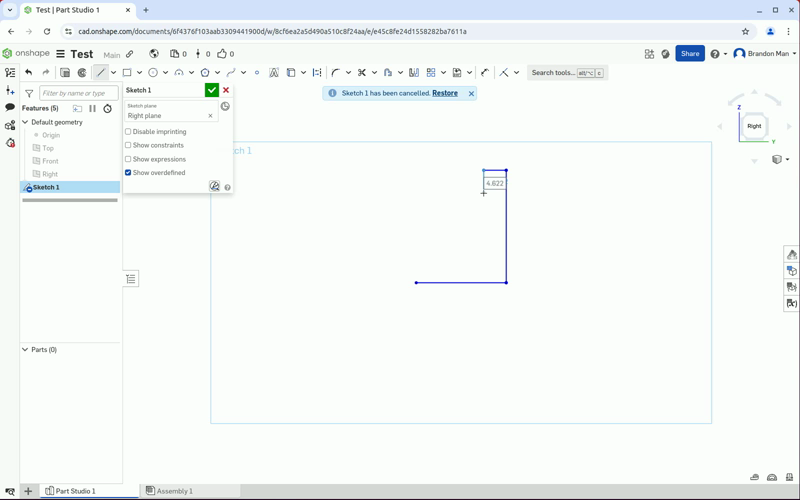
click(483, 192)
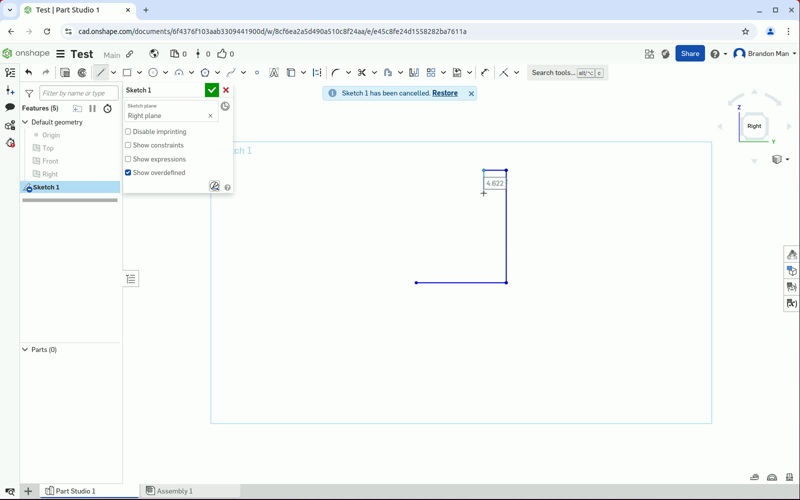
key_up(shift)
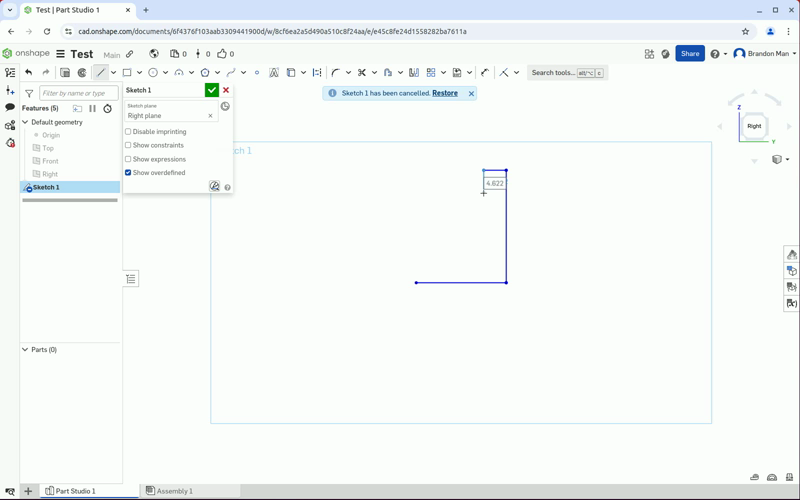
key_down(shift)
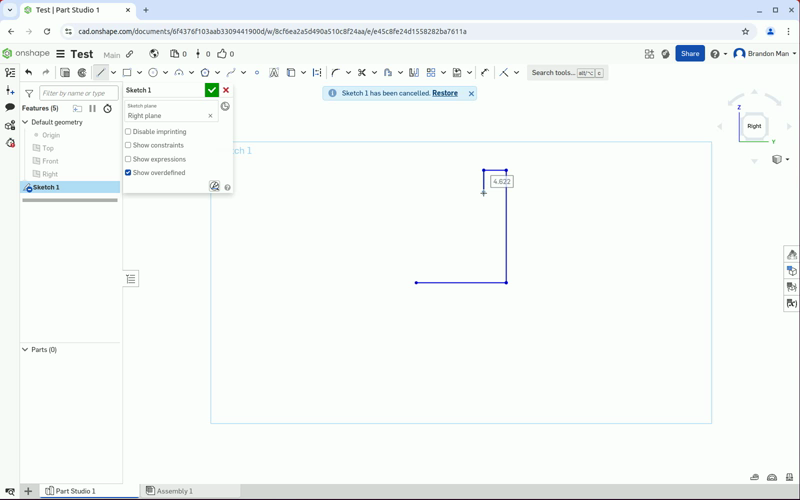
mouse_move(513, 192)
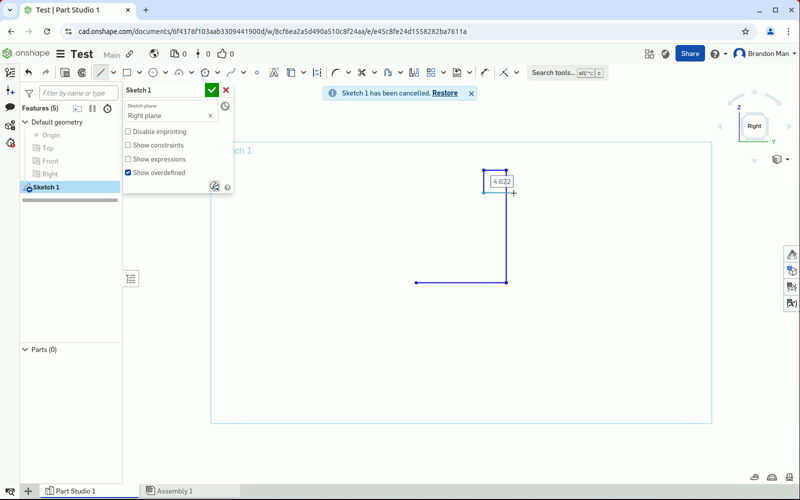
mouse_move(438, 192)
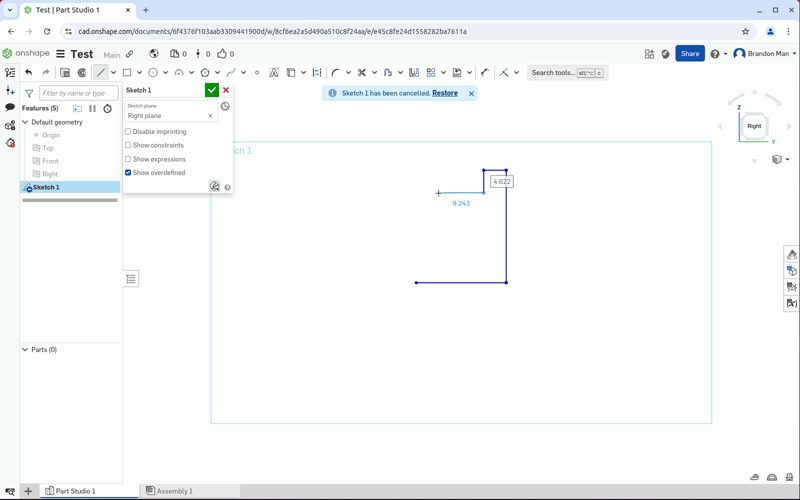
click(438, 192)
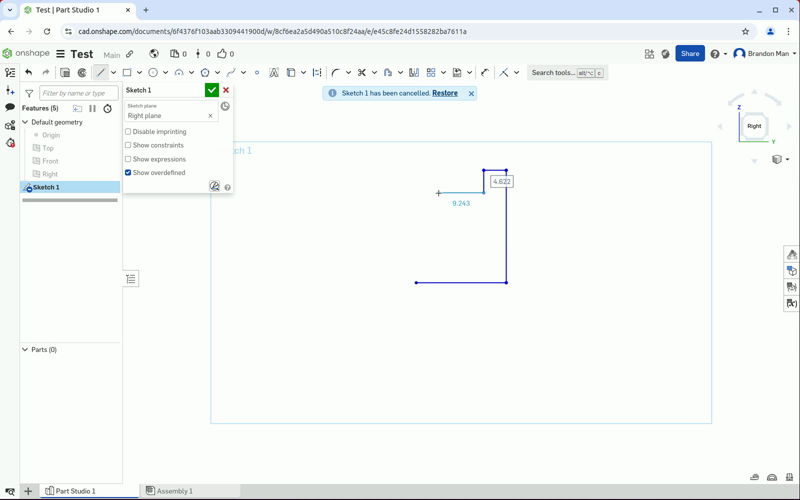
key_up(shift)
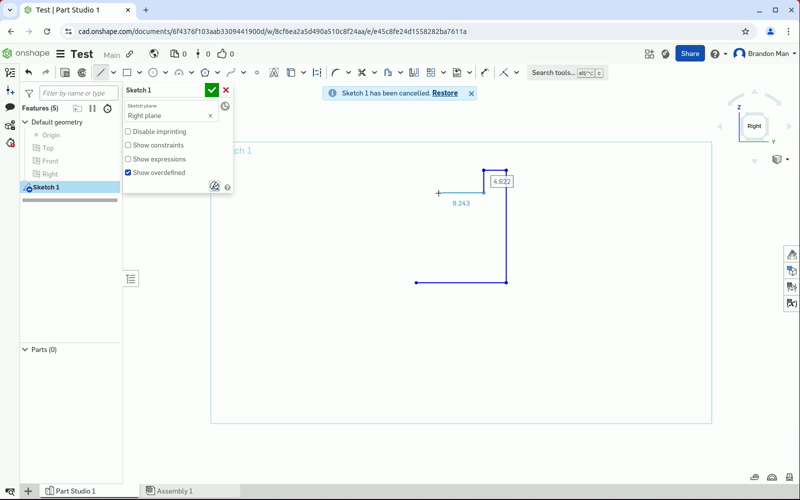
key_down(shift)
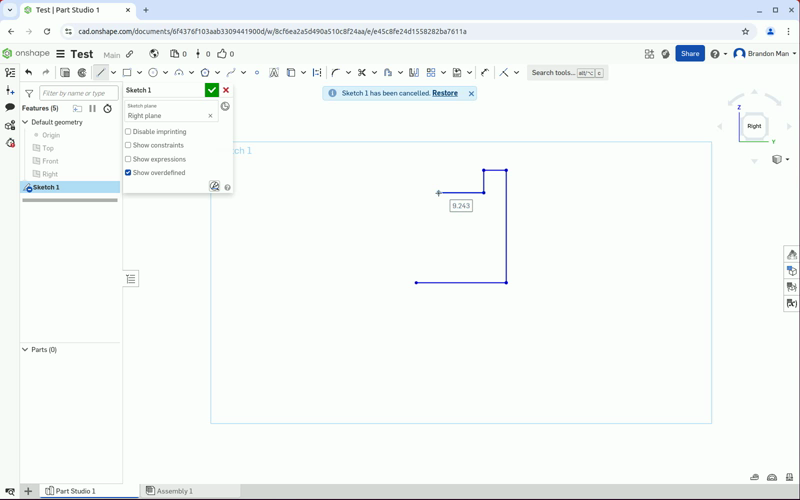
mouse_move(468, 192)
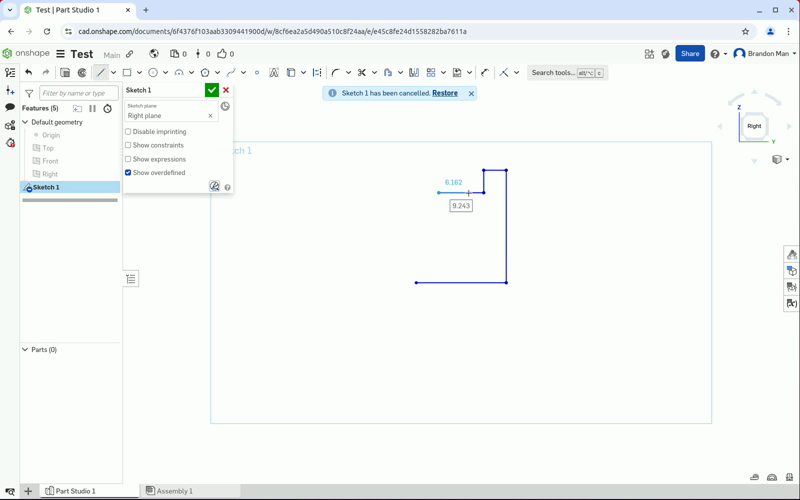
mouse_move(438, 170)
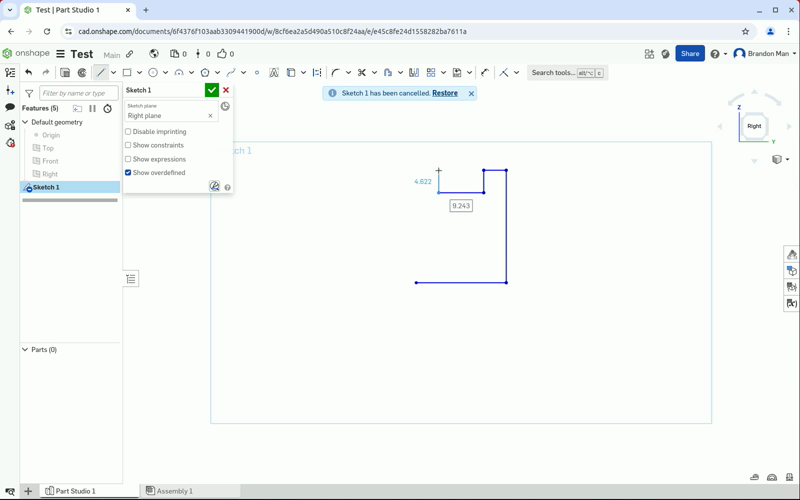
click(438, 170)
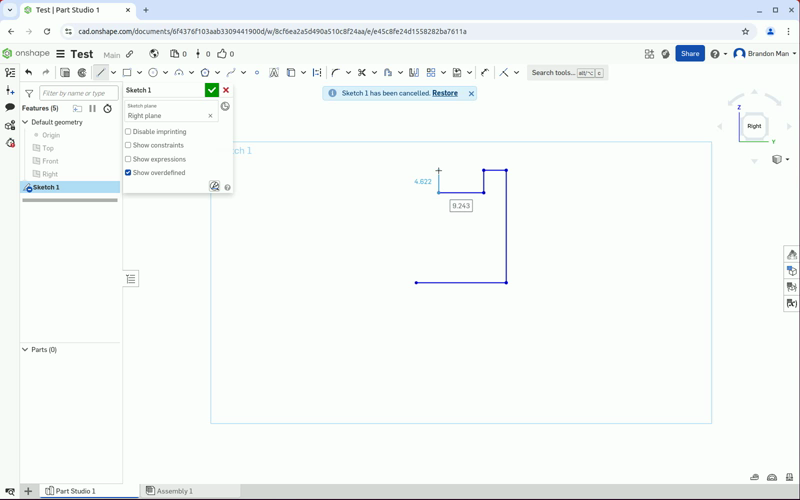
key_up(shift)
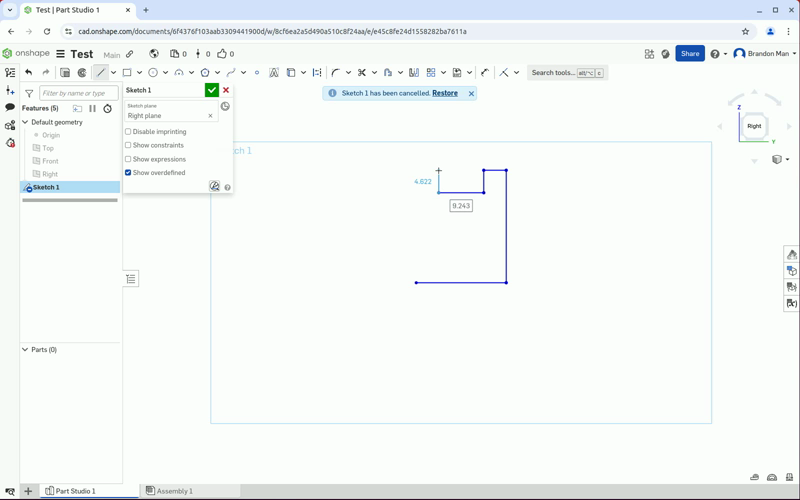
key_down(shift)
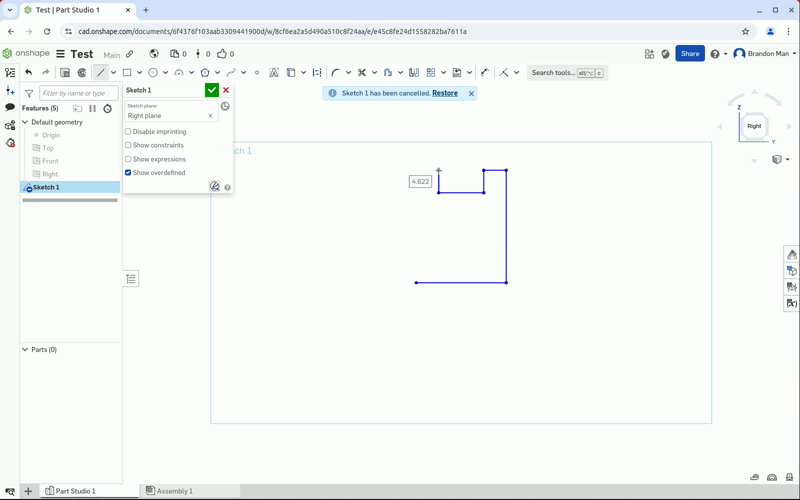
mouse_move(468, 170)
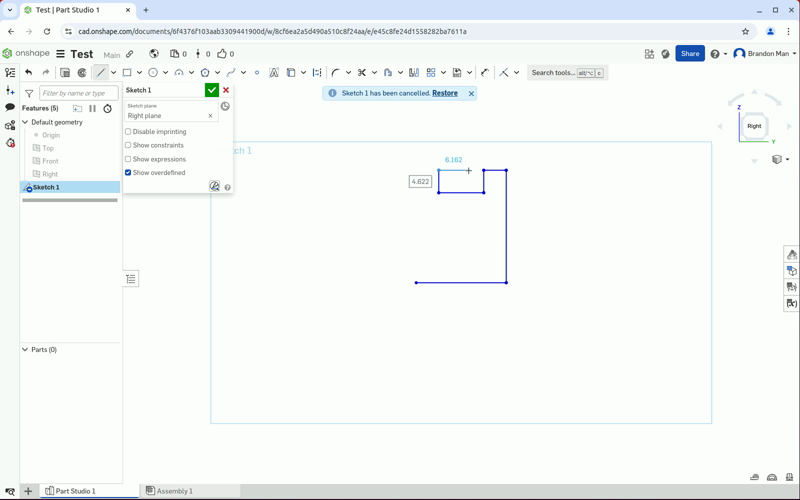
mouse_move(416, 170)
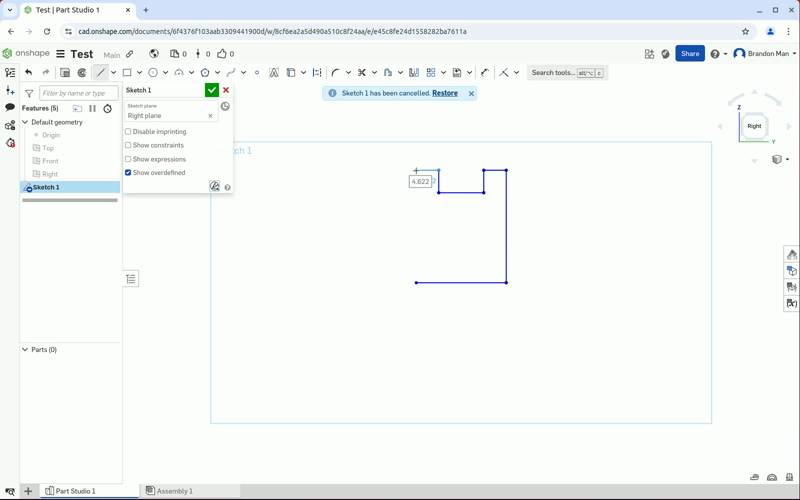
click(416, 170)
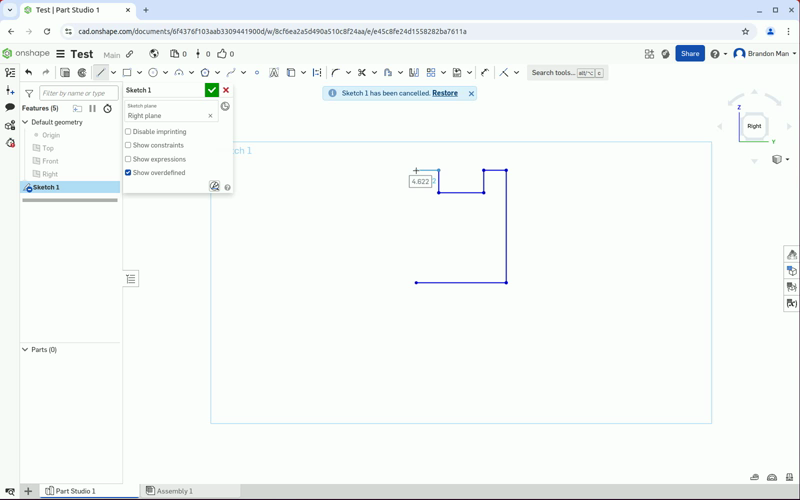
key_up(shift)
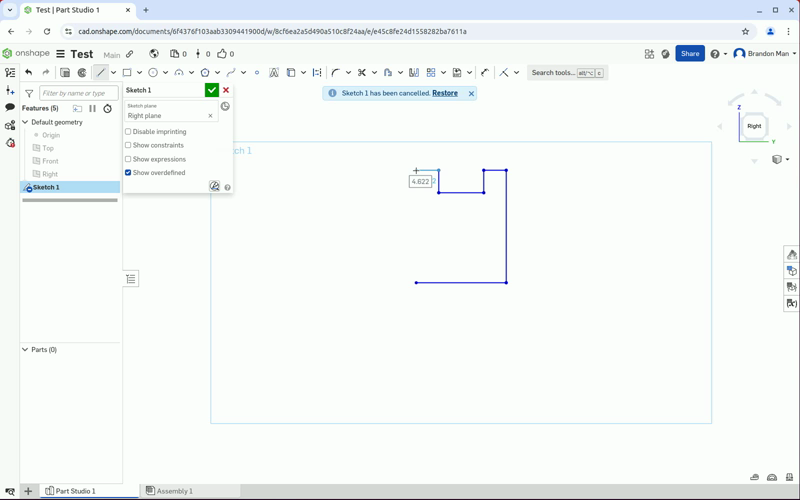
key_down(shift)
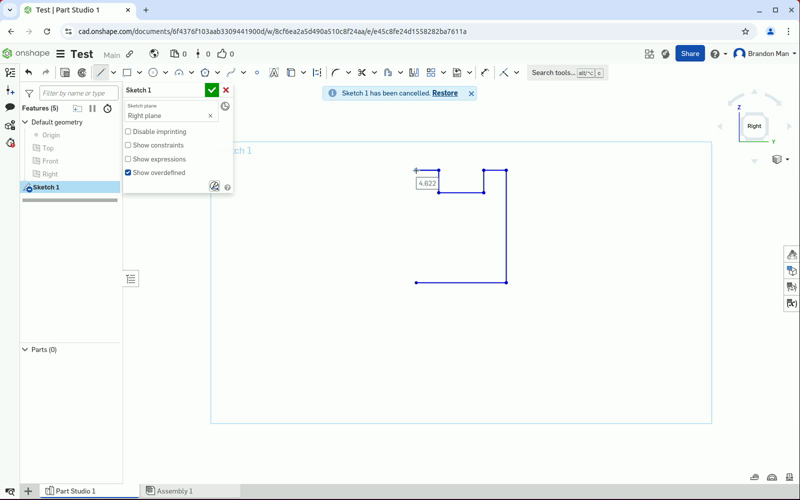
mouse_move(416, 282)
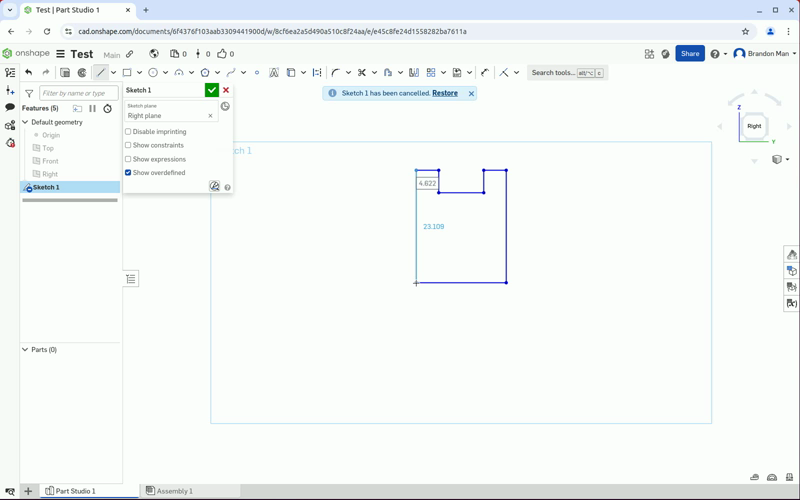
key_up(shift)
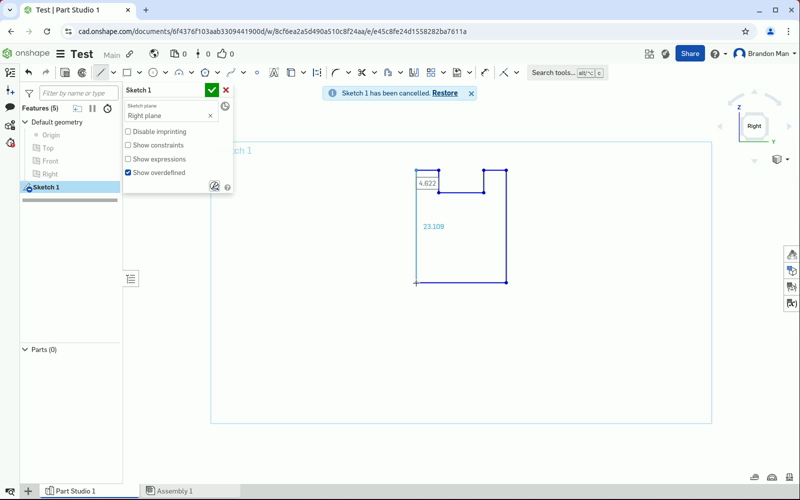
click(416, 282)
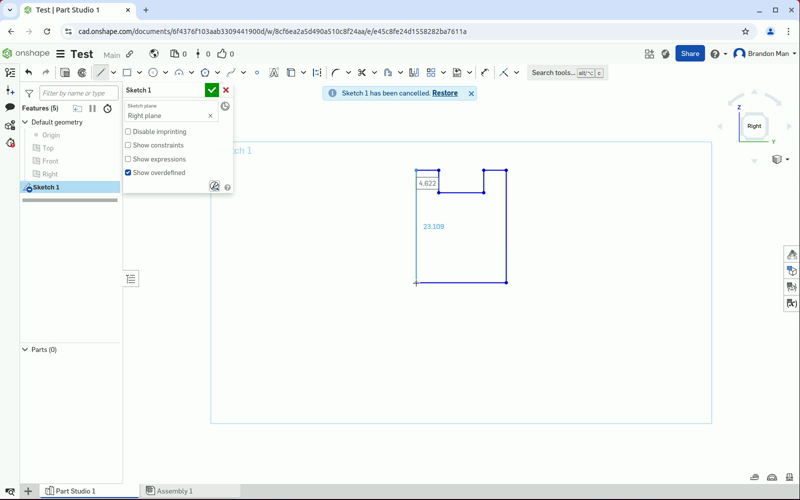
key(esc)
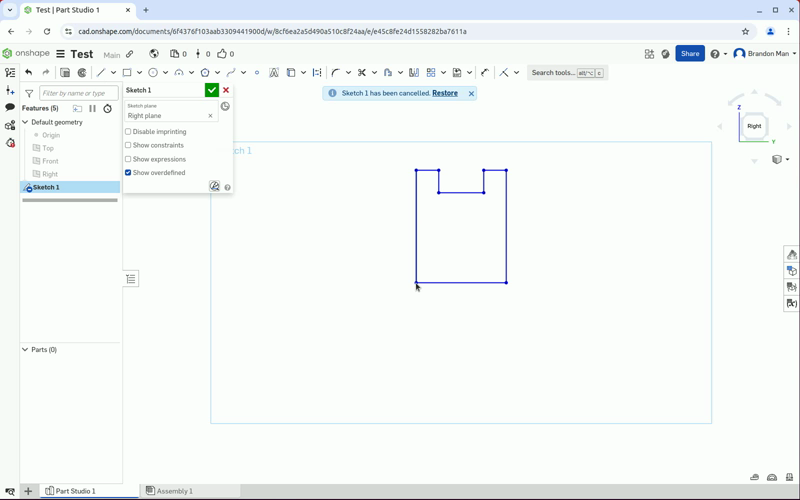
mouse_move(441, 264)
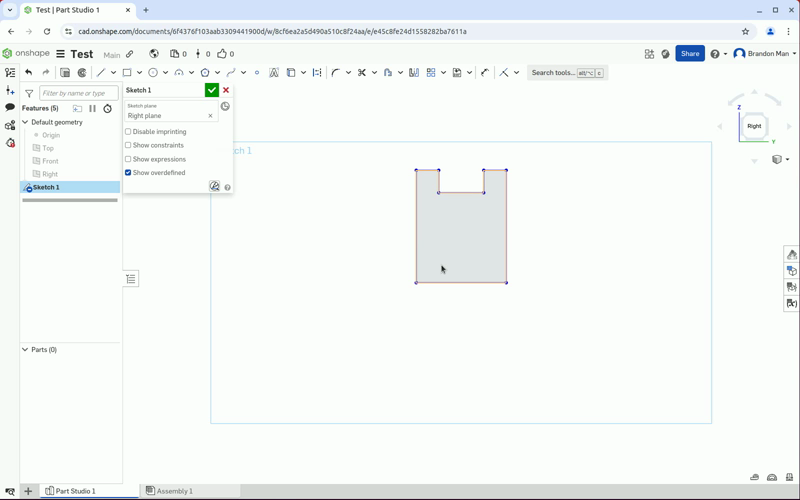
click(441, 264)
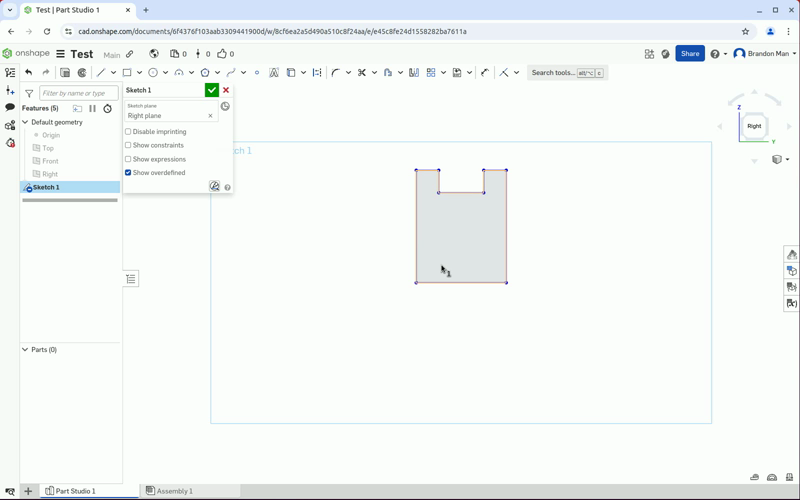
mouse_move(73, 352)
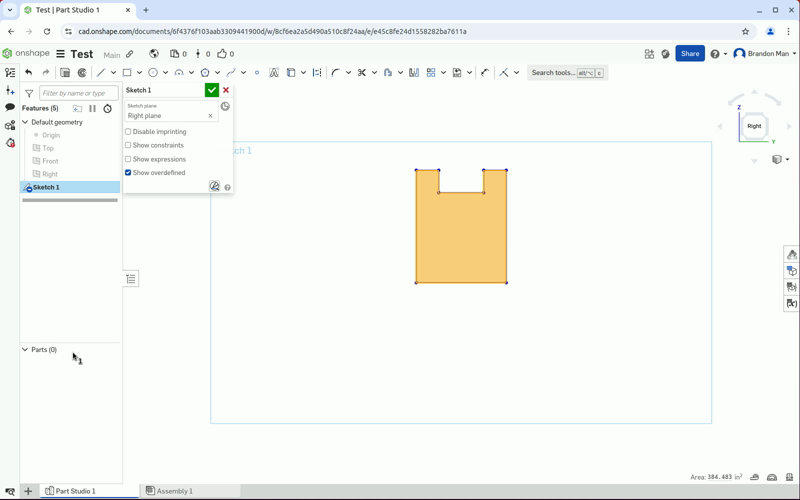
key(shift+y)
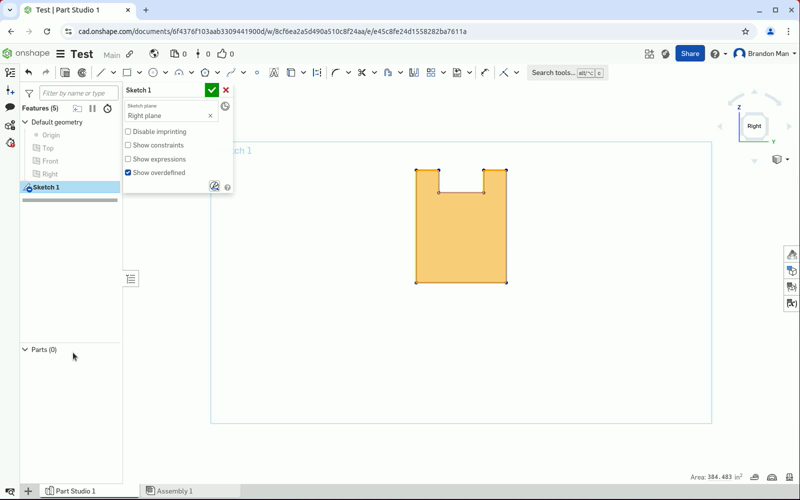
key(shift+e)
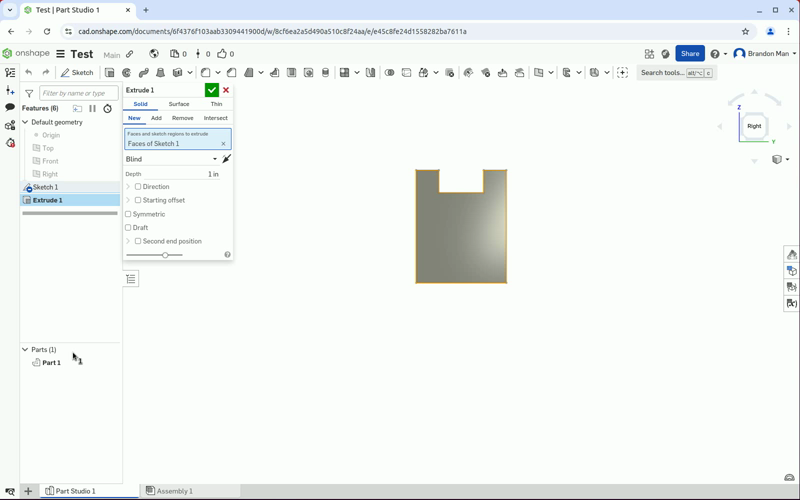
mouse_move(143, 106)
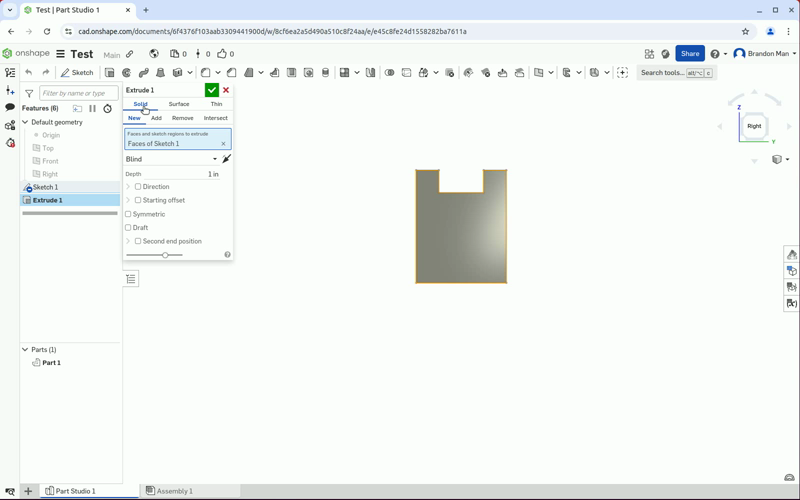
click(143, 106)
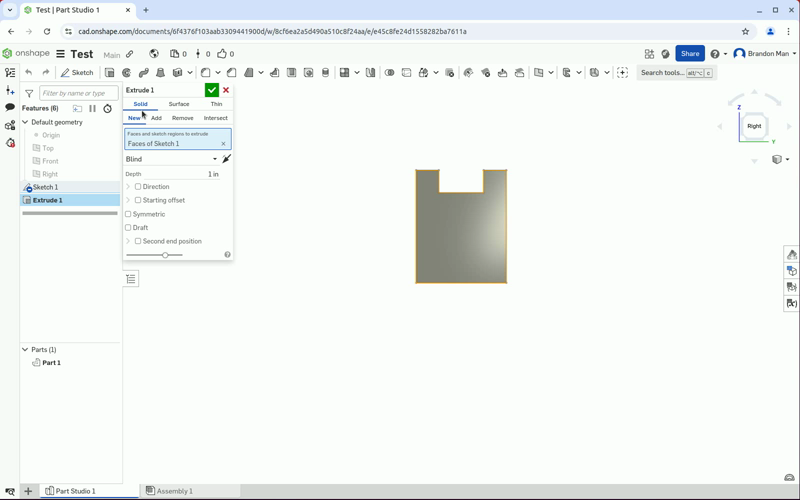
mouse_move(137, 120)
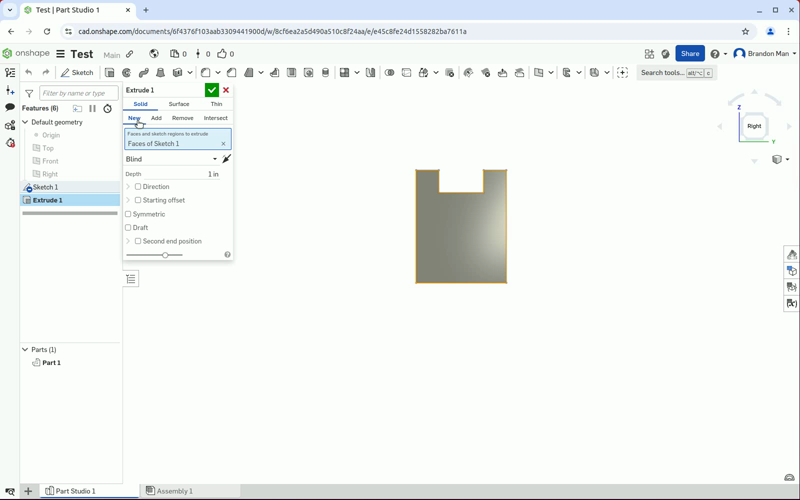
click(137, 120)
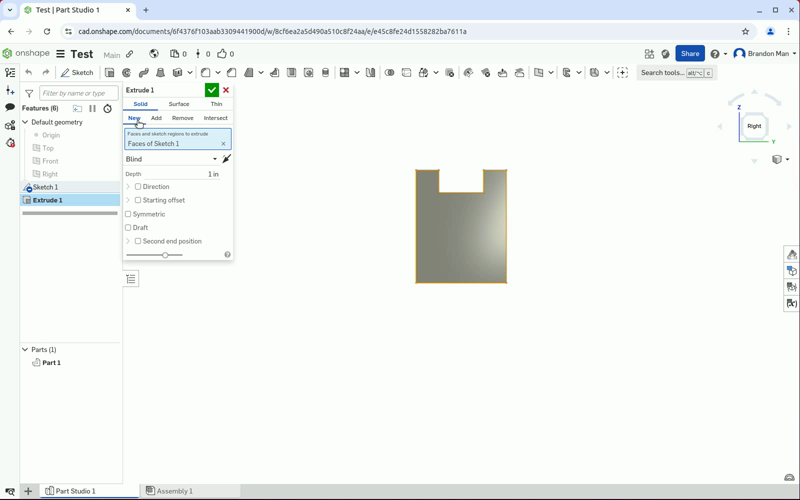
key(tab, 4)
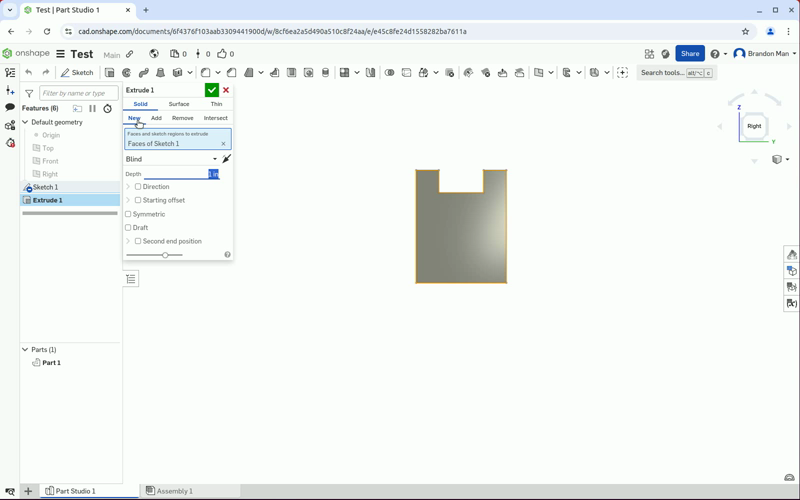
text(9.147)
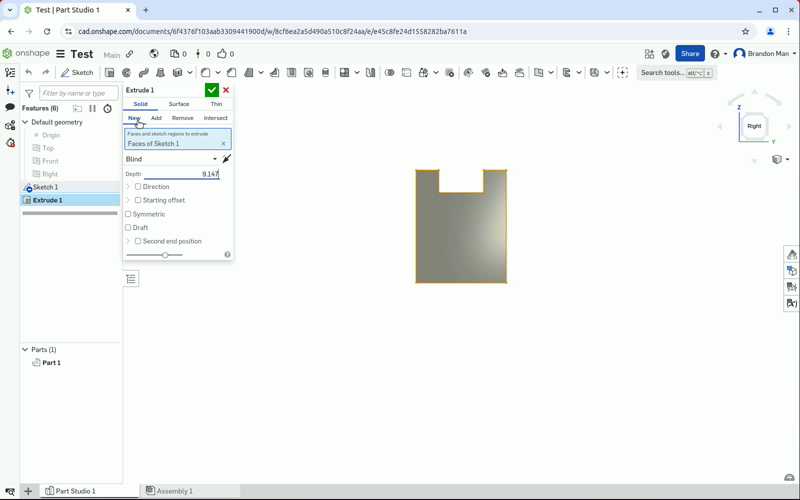
key(enter)
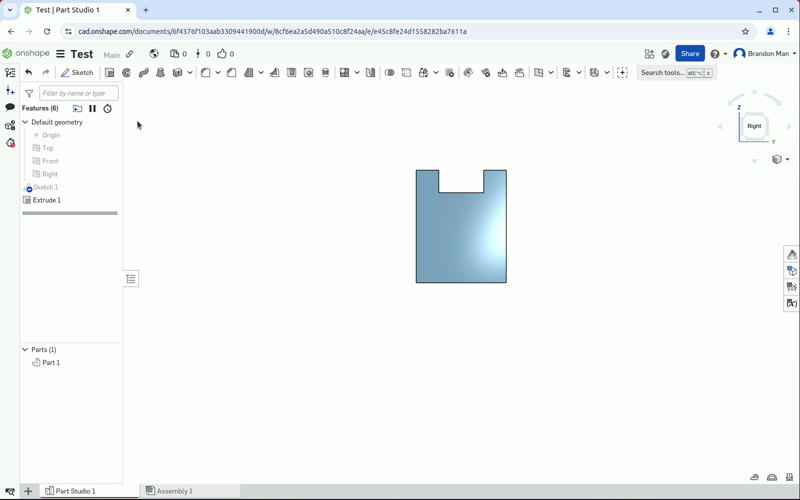
key(shift+h)
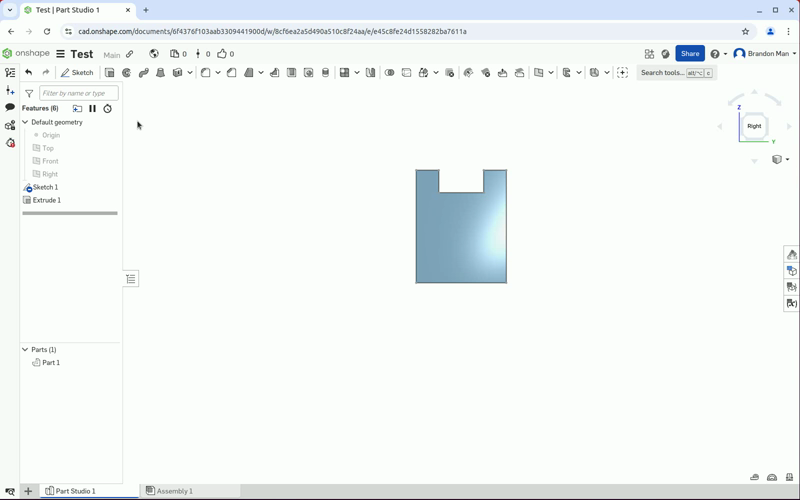
key(shift+h)
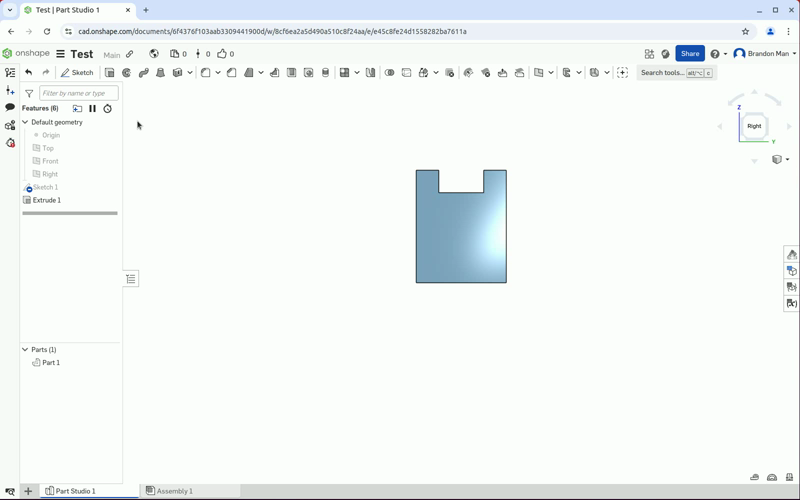
mouse_move(73, 189)
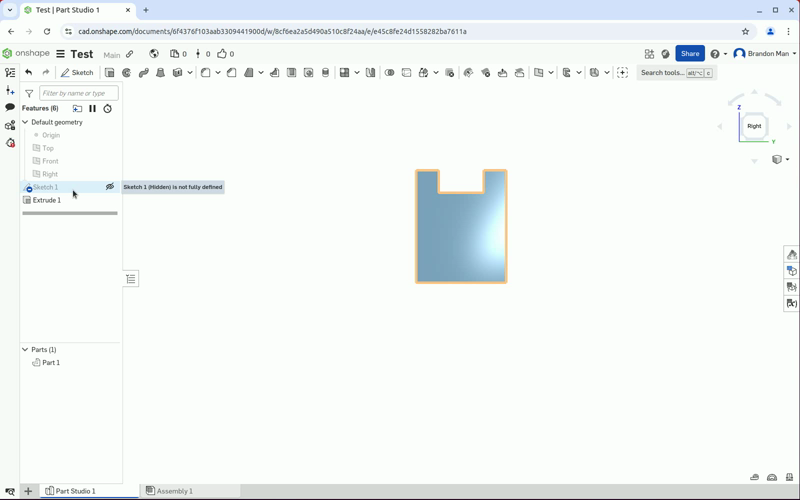
click(73, 189)
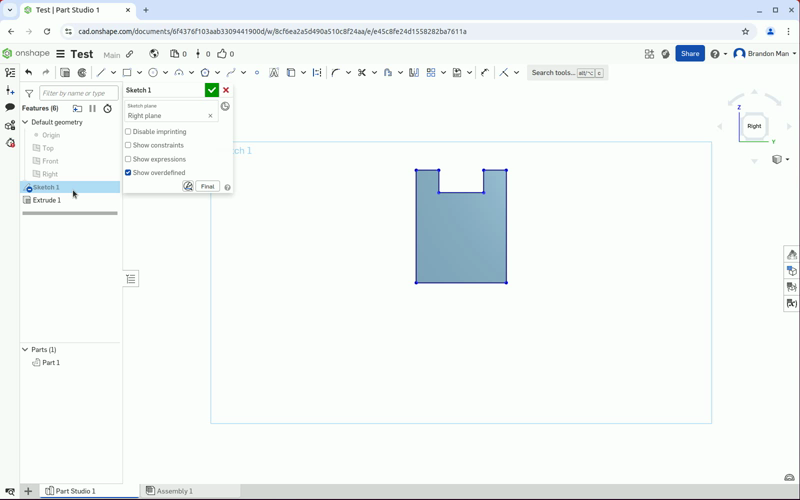
mouse_move(229, 92)
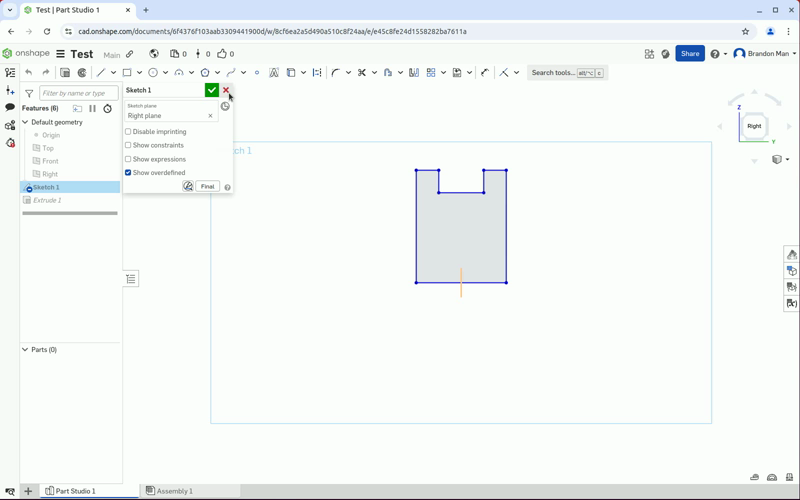
click(229, 92)
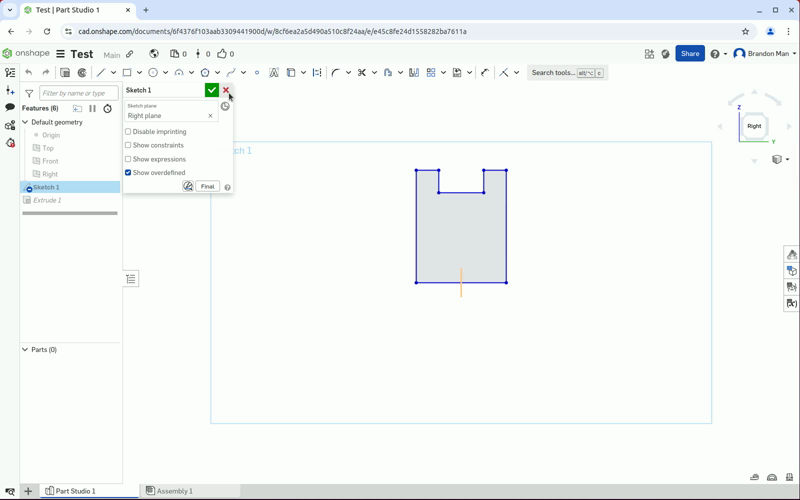
key(shift+s)
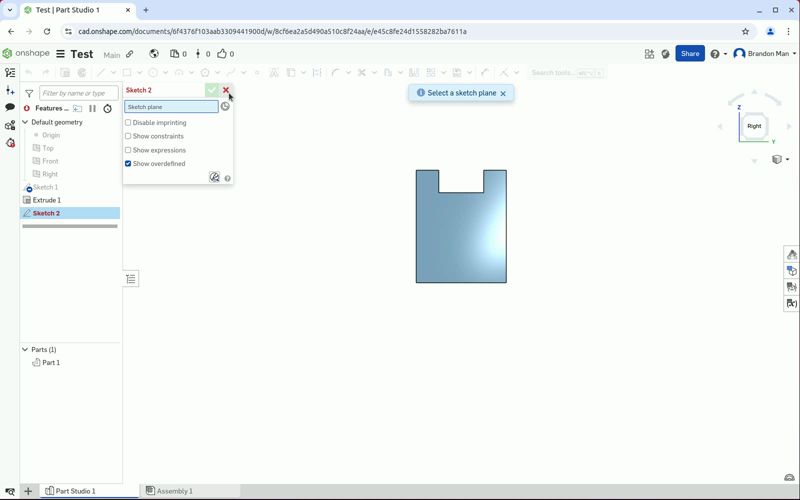
mouse_move(73, 176)
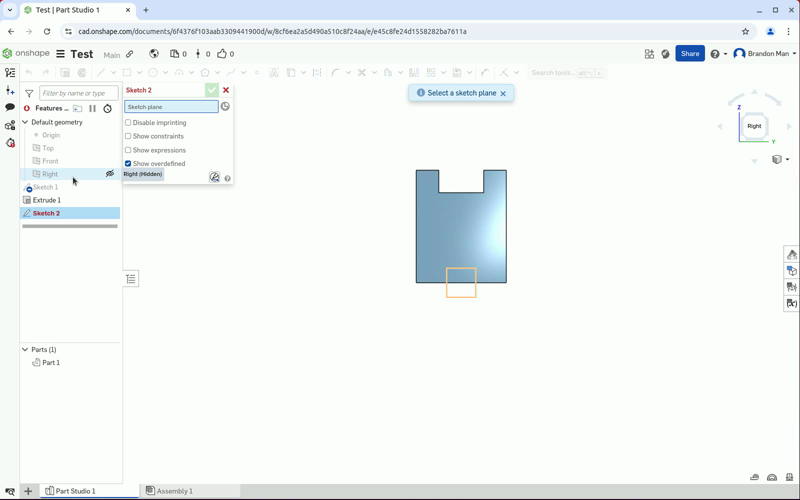
click(73, 176)
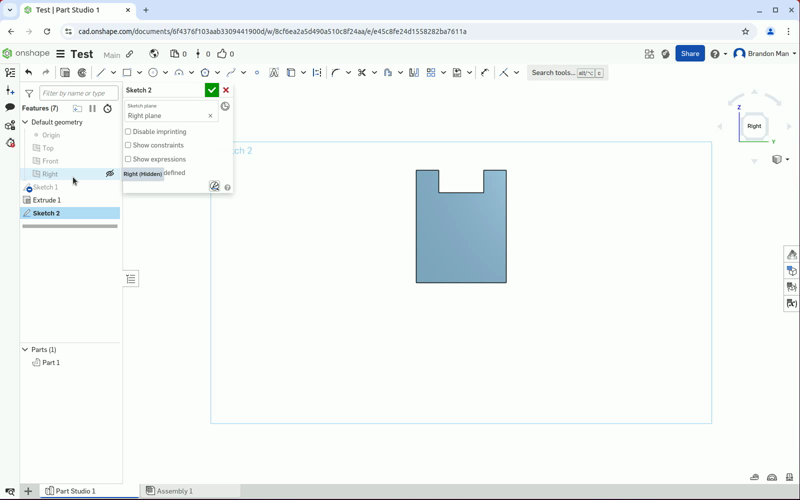
mouse_move(73, 352)
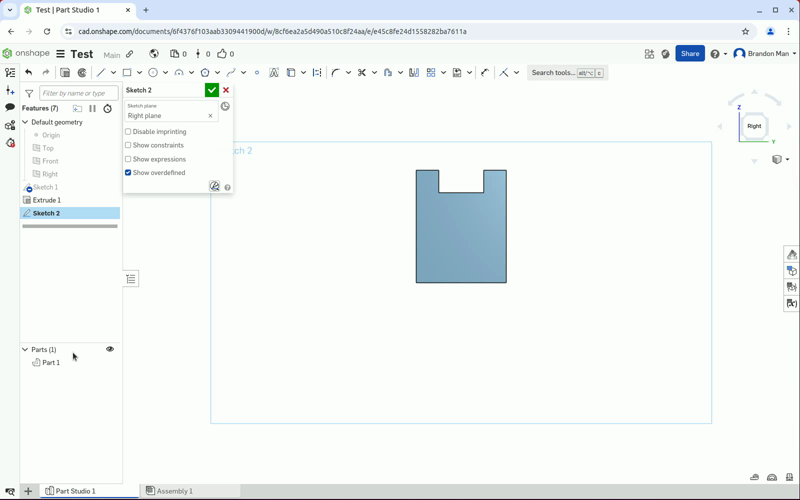
key(y)
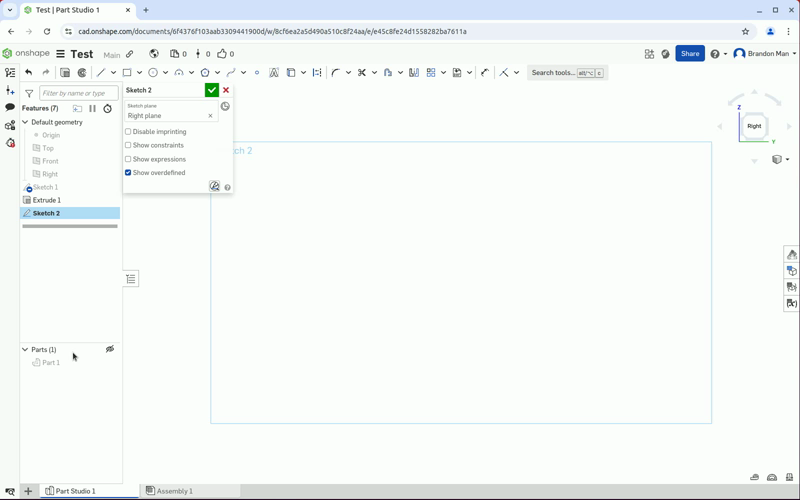
key(l)
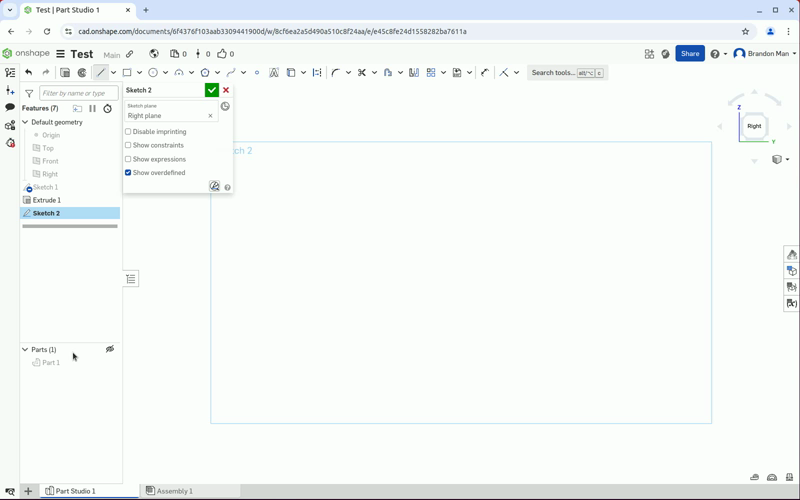
key_down(shift)
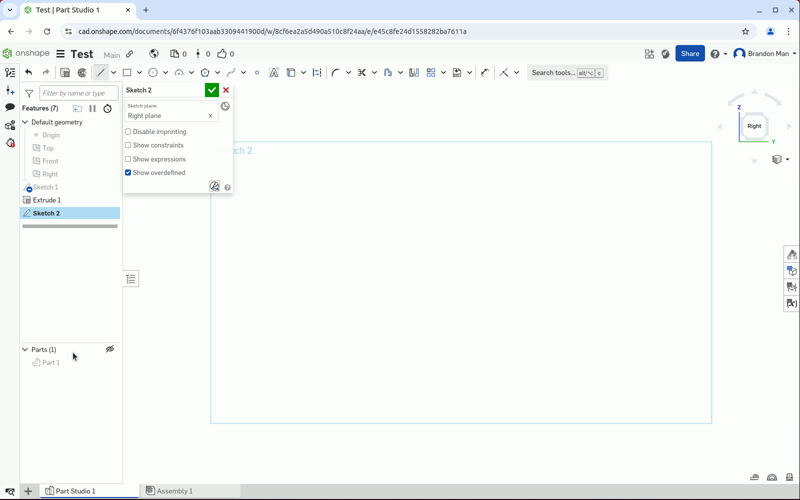
mouse_move(416, 282)
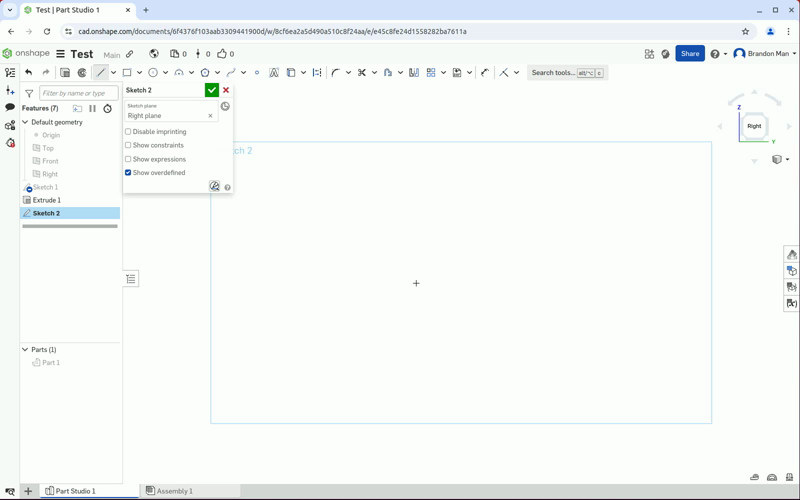
click(416, 282)
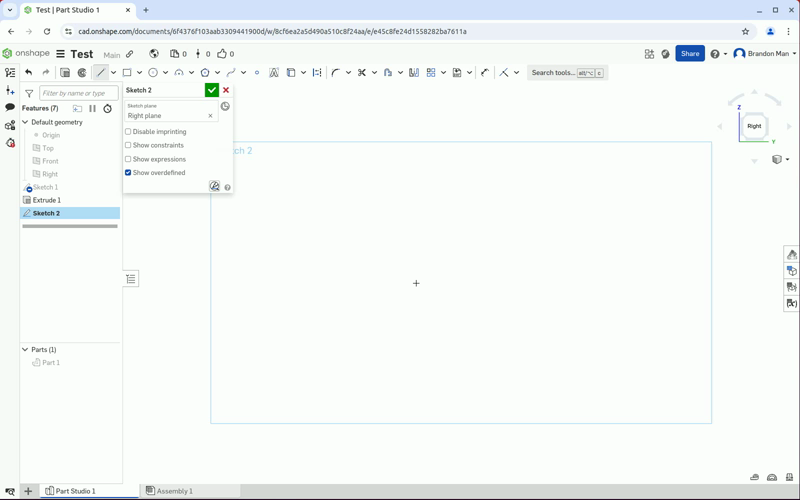
key_up(shift)
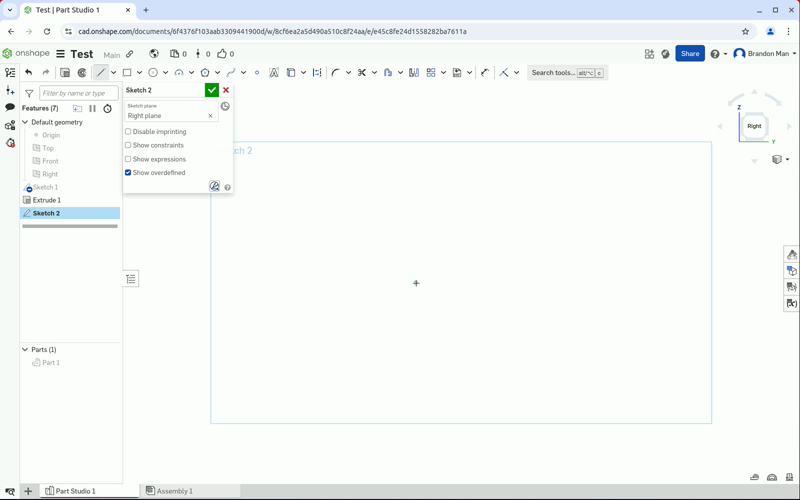
key_down(shift)
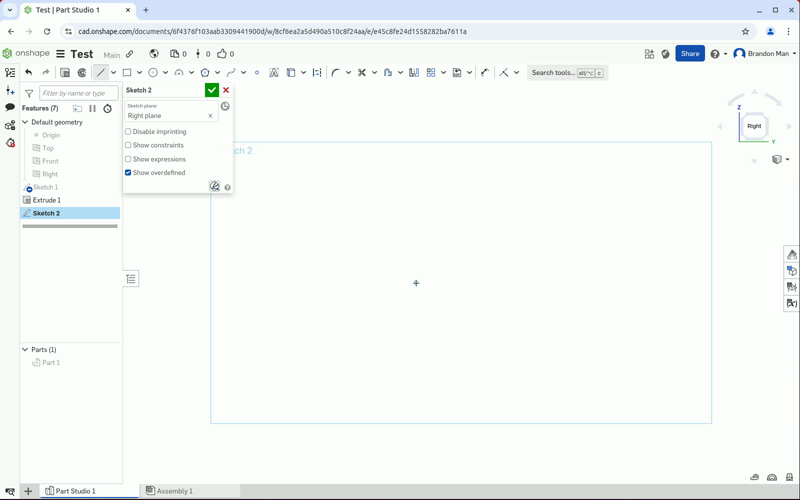
mouse_move(506, 282)
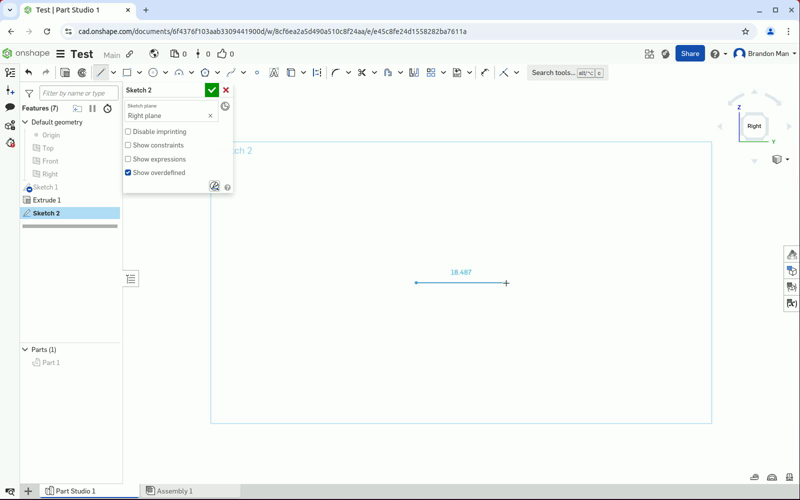
click(506, 282)
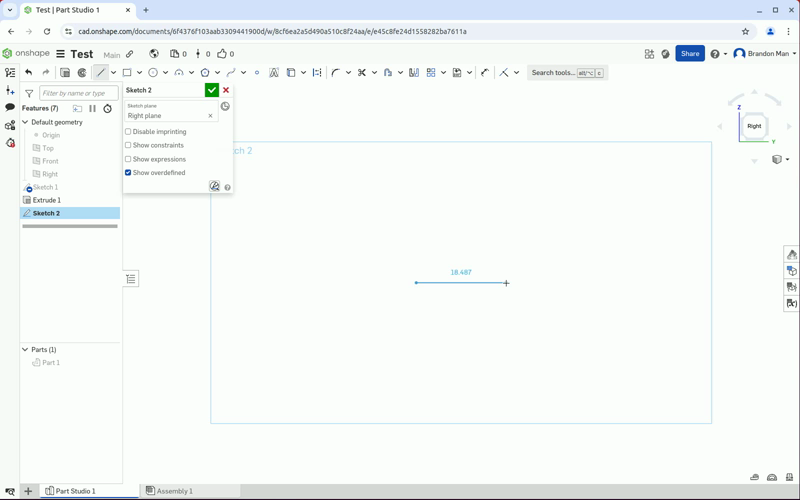
key_up(shift)
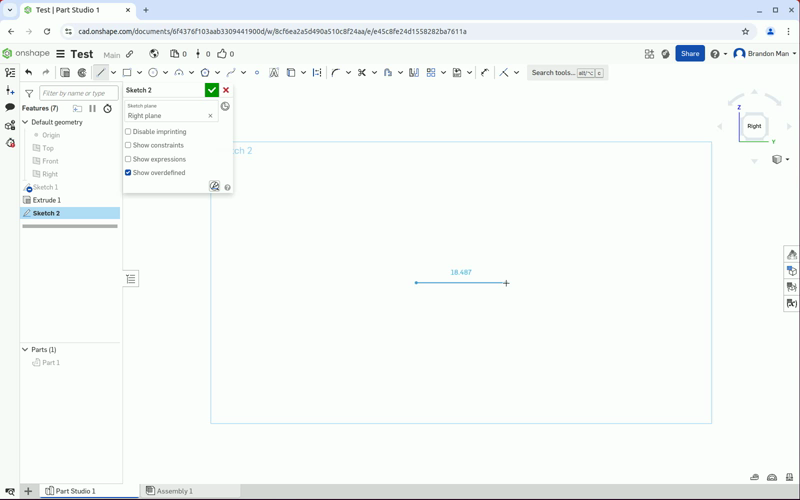
key_down(shift)
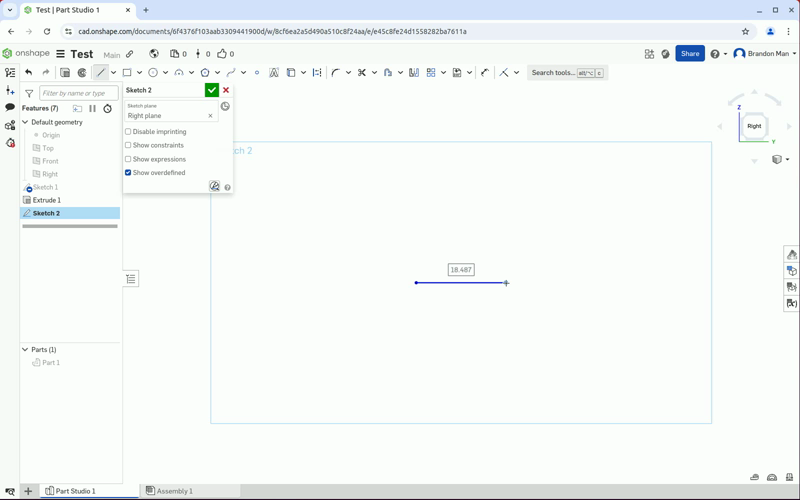
mouse_move(506, 170)
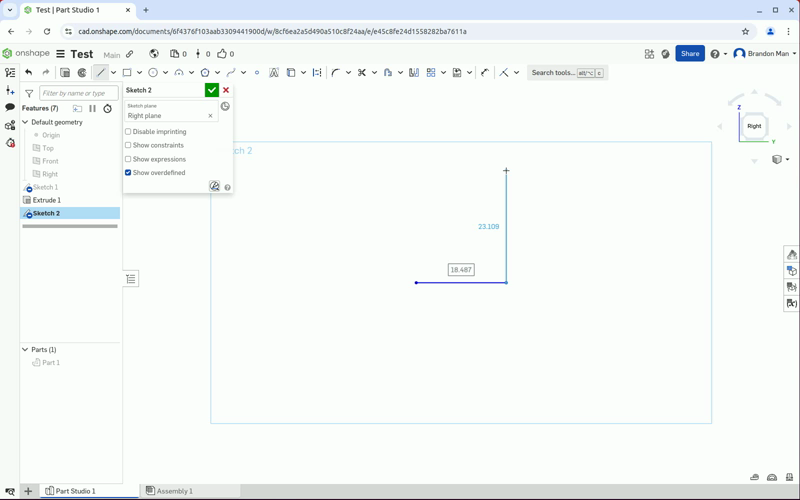
click(506, 170)
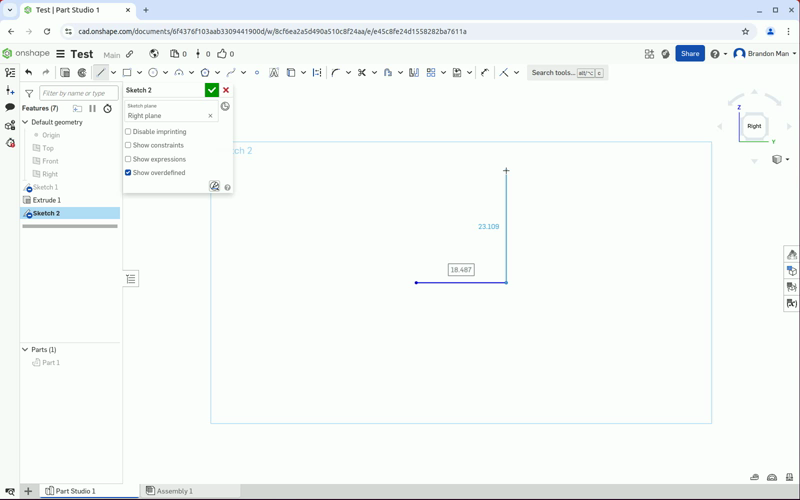
key_up(shift)
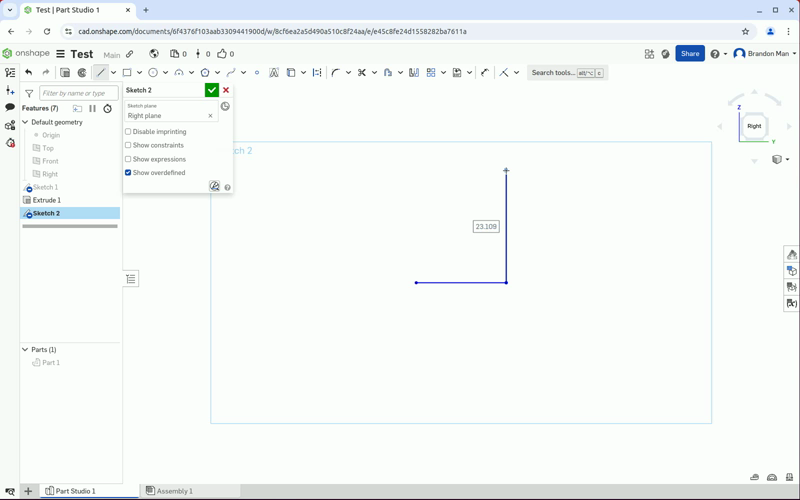
key_down(shift)
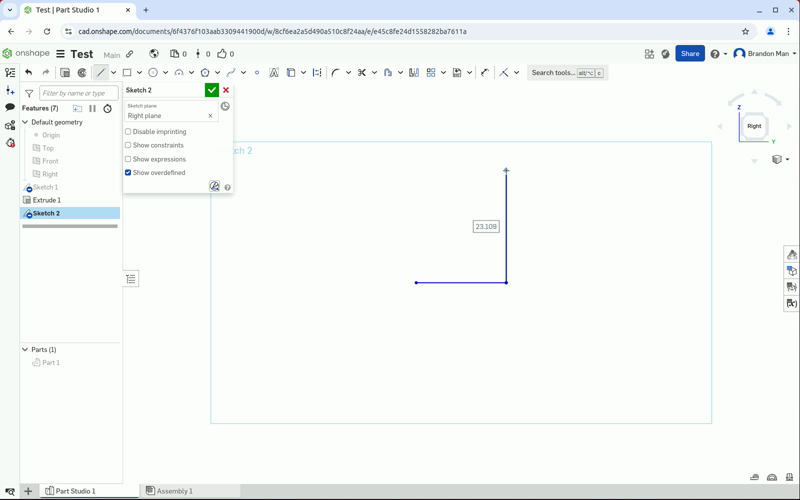
mouse_move(536, 170)
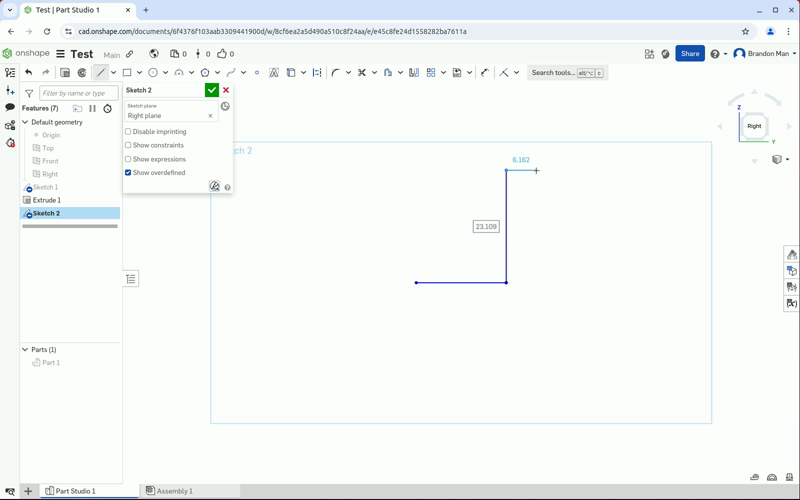
mouse_move(483, 170)
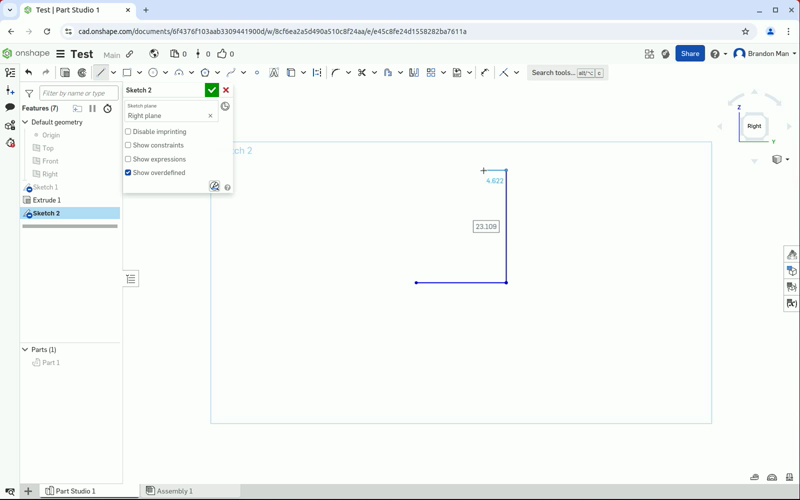
click(483, 170)
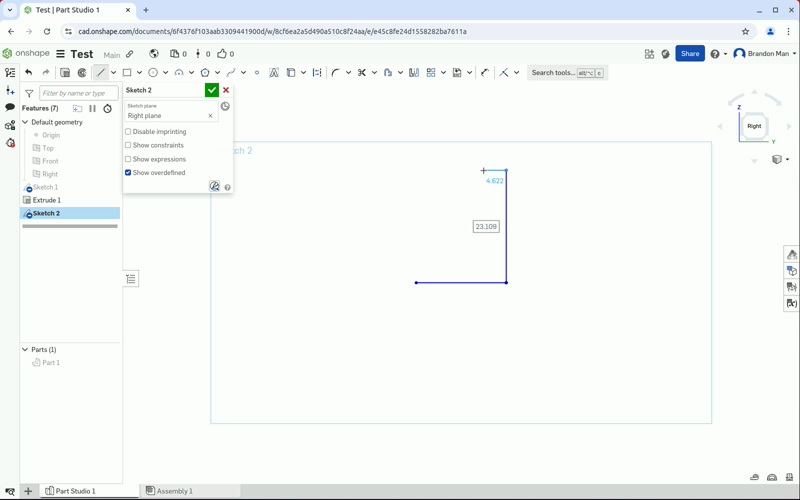
key_up(shift)
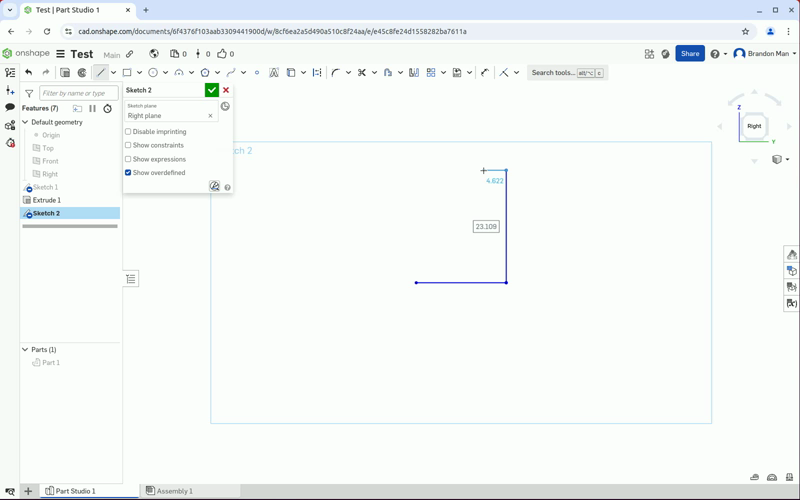
key_down(shift)
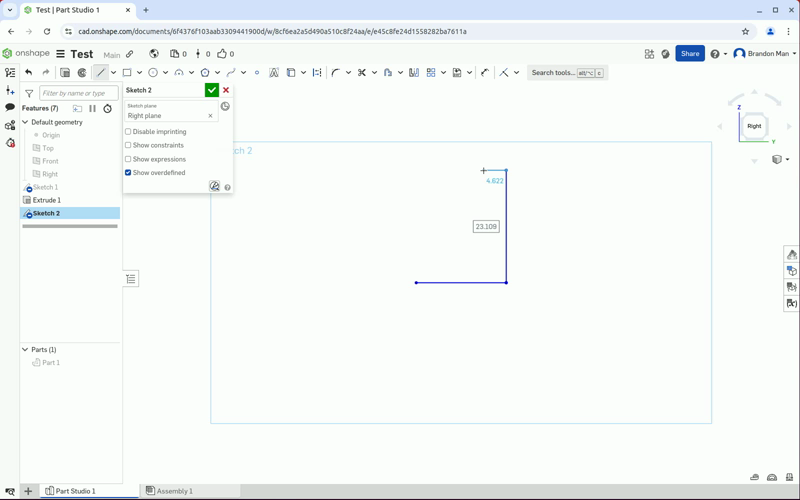
mouse_move(513, 170)
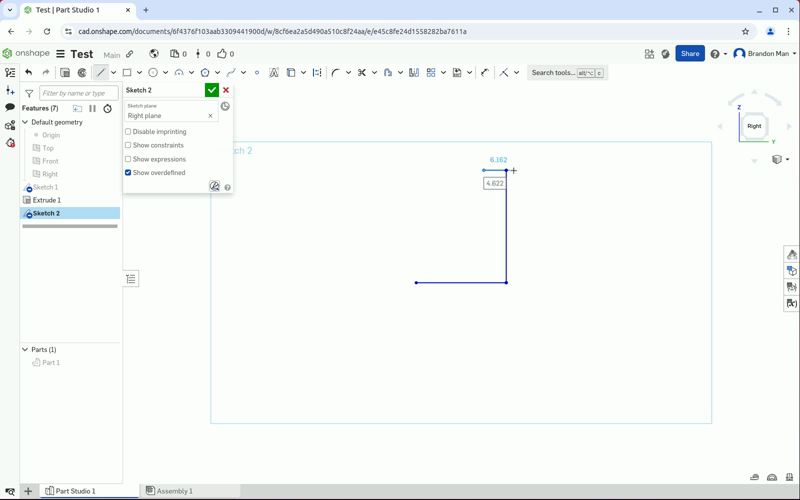
mouse_move(483, 192)
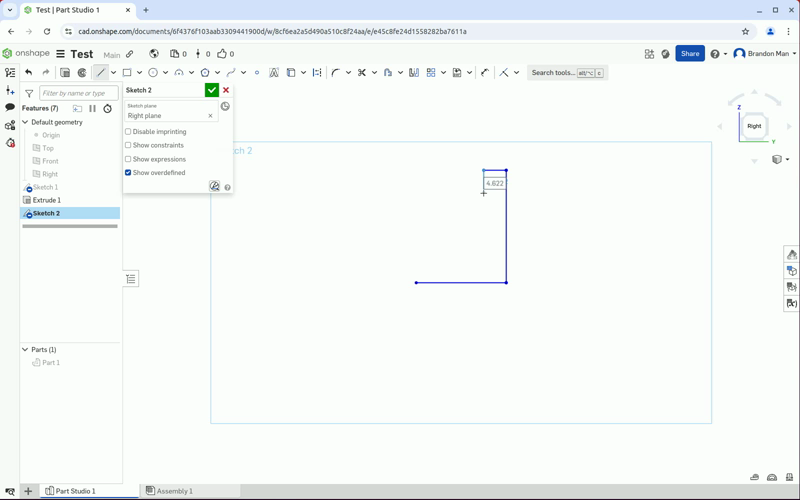
click(483, 192)
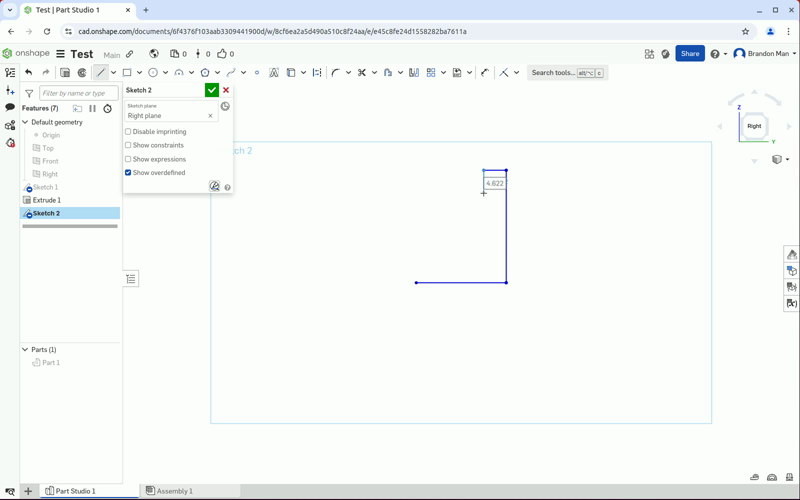
key_up(shift)
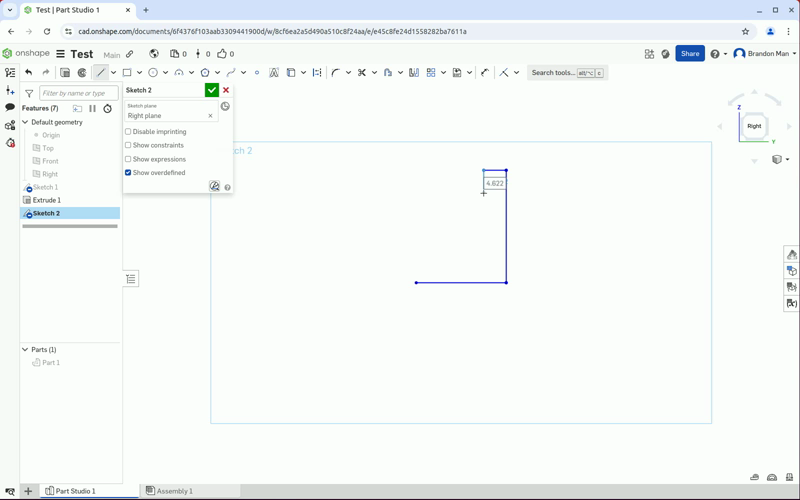
key_down(shift)
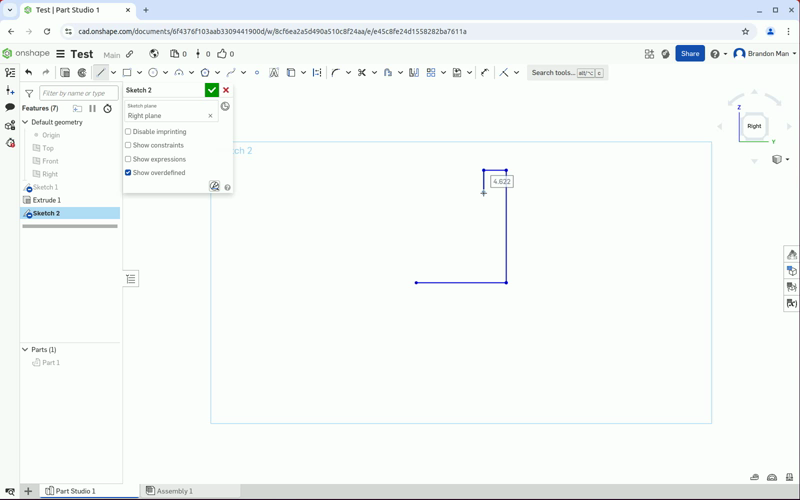
mouse_move(513, 192)
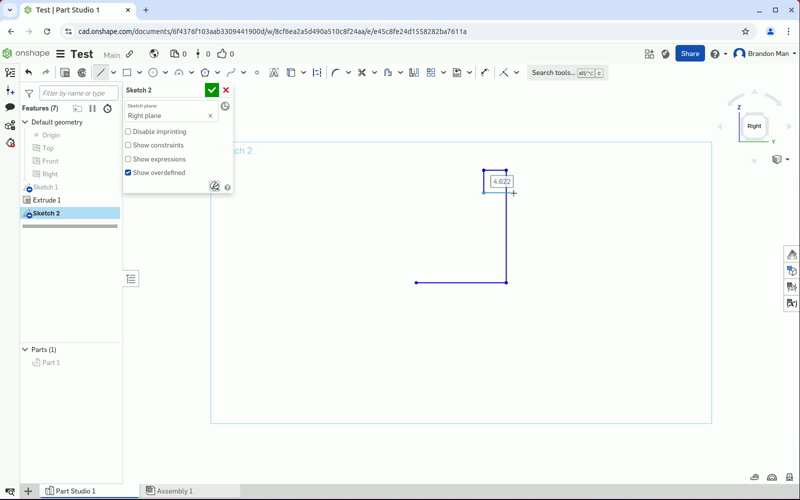
mouse_move(438, 192)
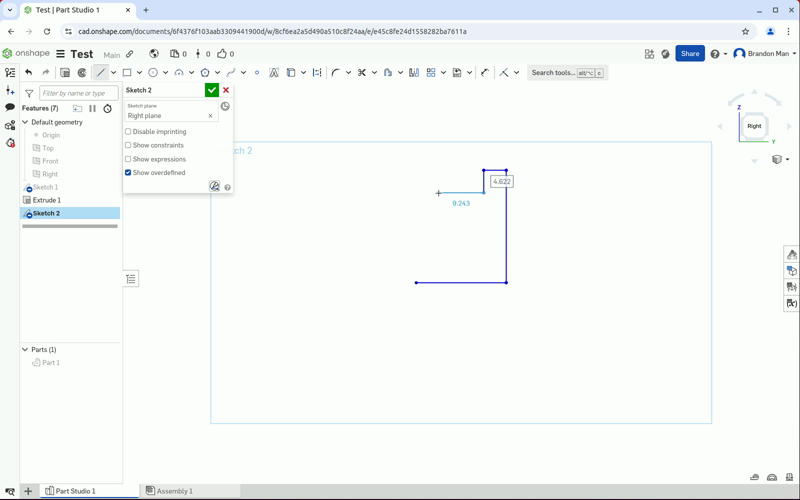
click(438, 192)
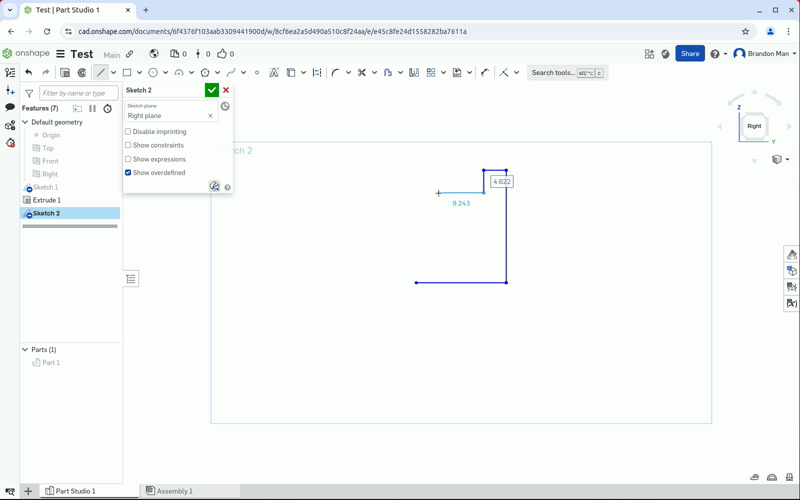
key_up(shift)
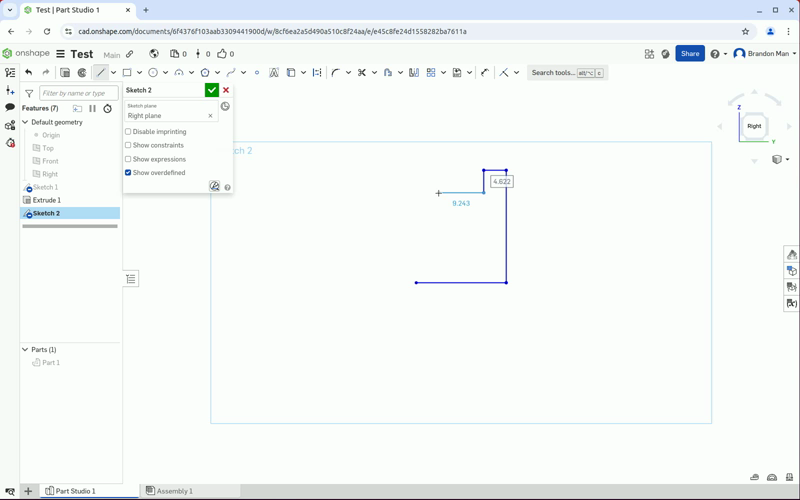
key_down(shift)
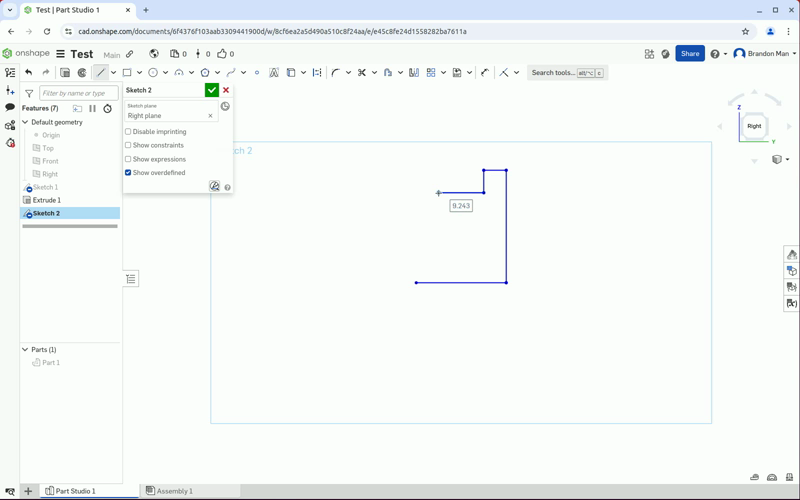
mouse_move(468, 192)
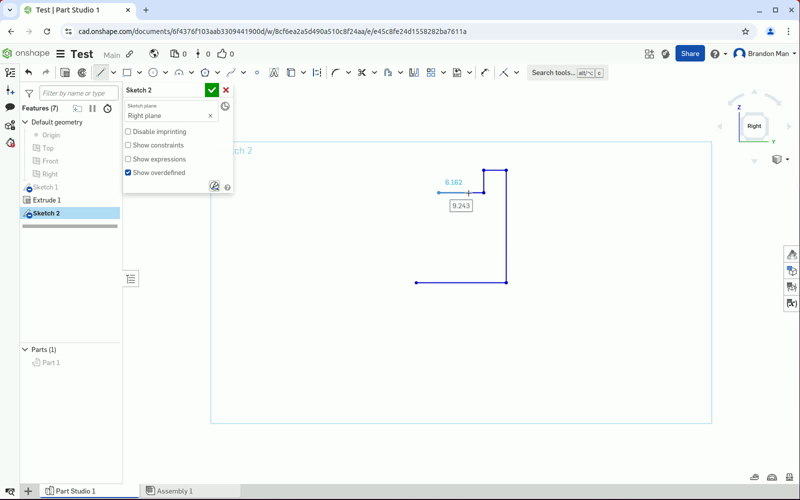
mouse_move(438, 170)
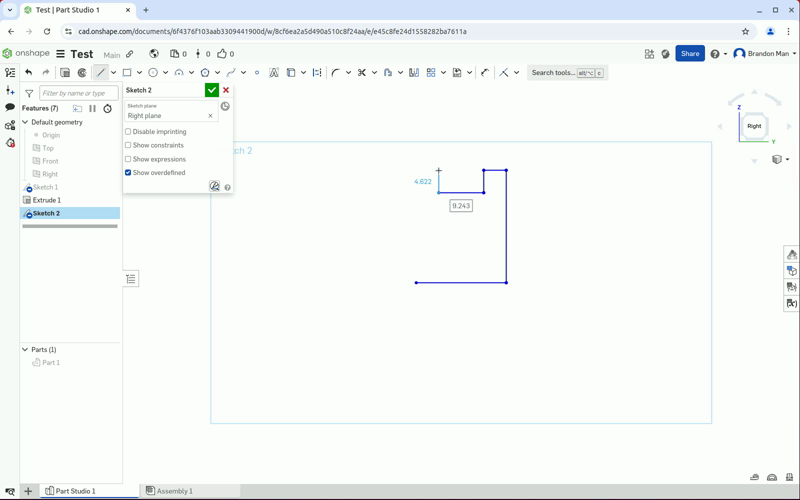
click(438, 170)
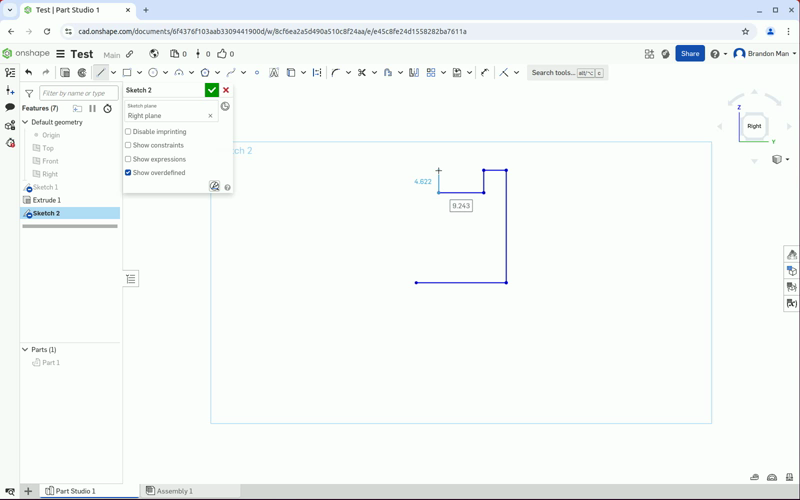
key_up(shift)
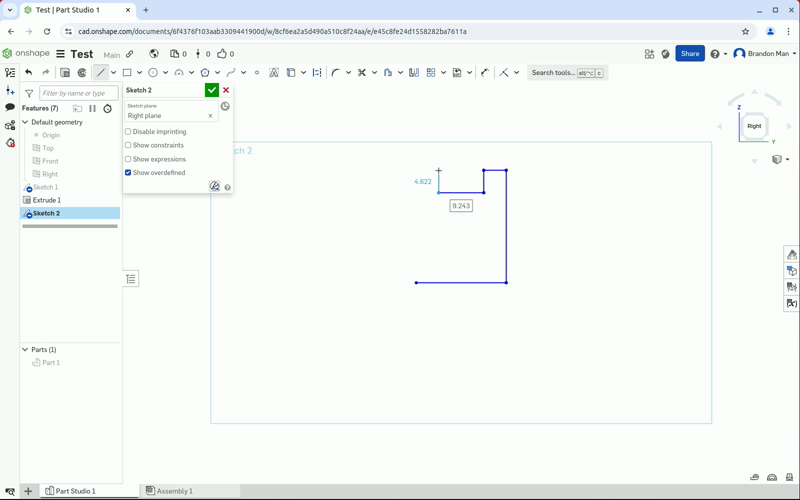
key_down(shift)
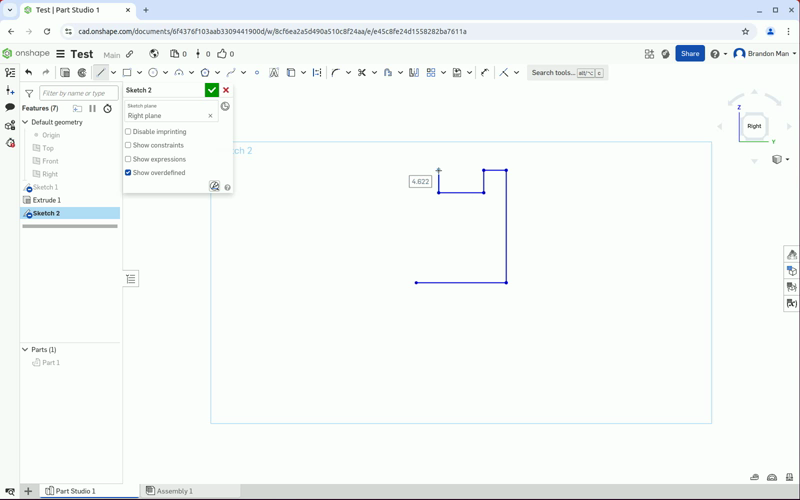
mouse_move(468, 170)
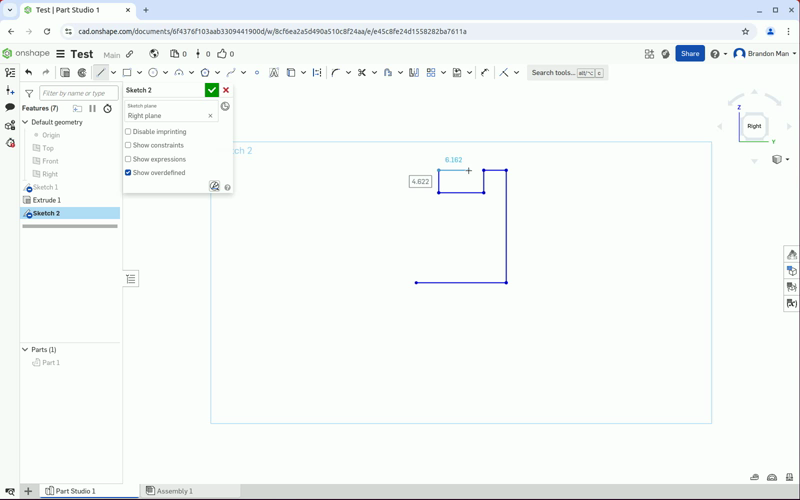
mouse_move(416, 170)
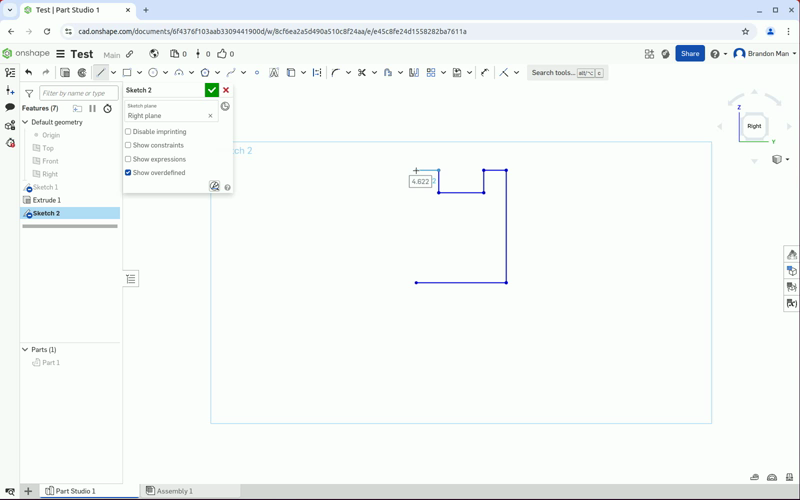
click(416, 170)
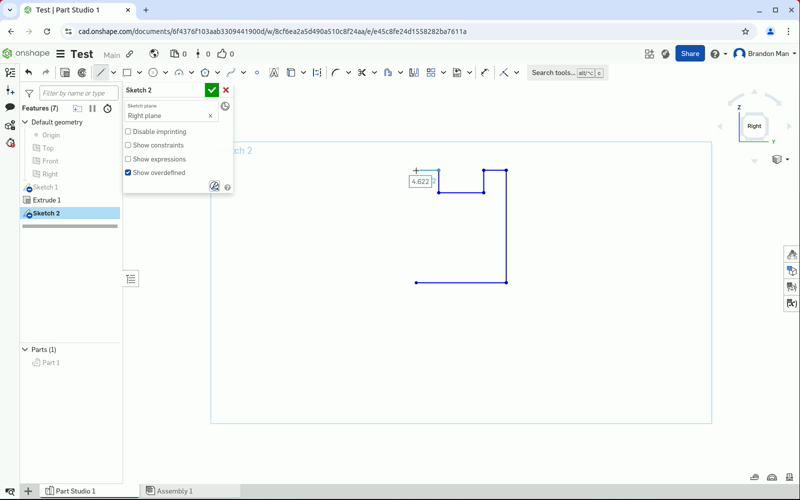
key_up(shift)
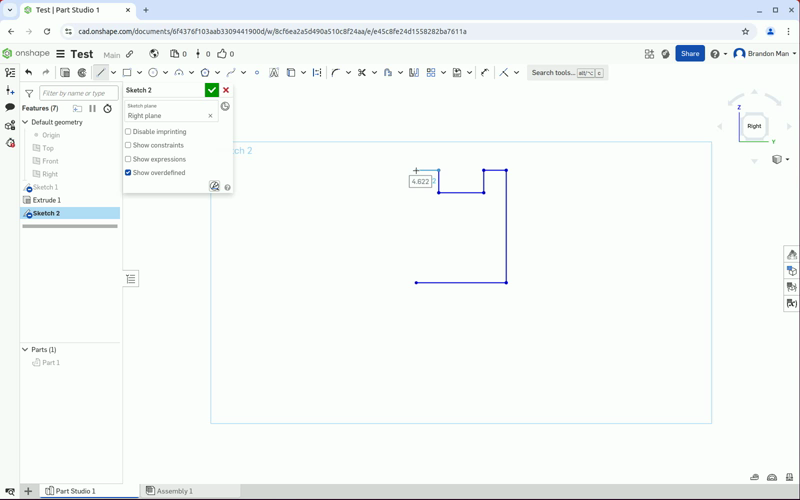
key_down(shift)
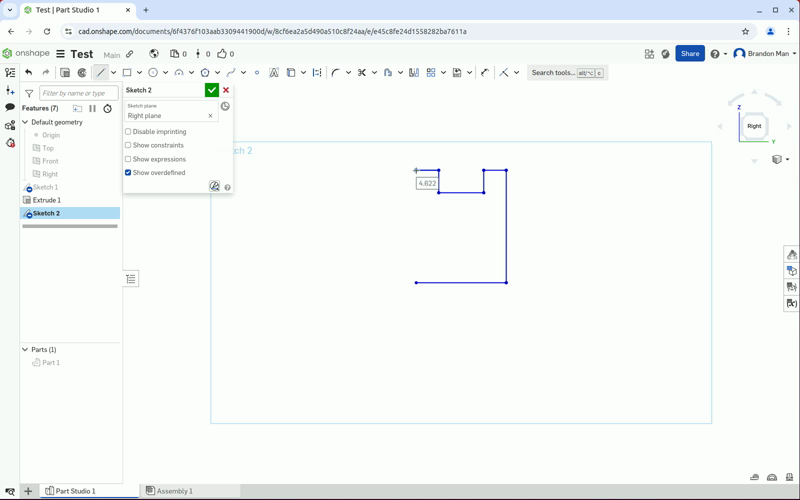
mouse_move(416, 282)
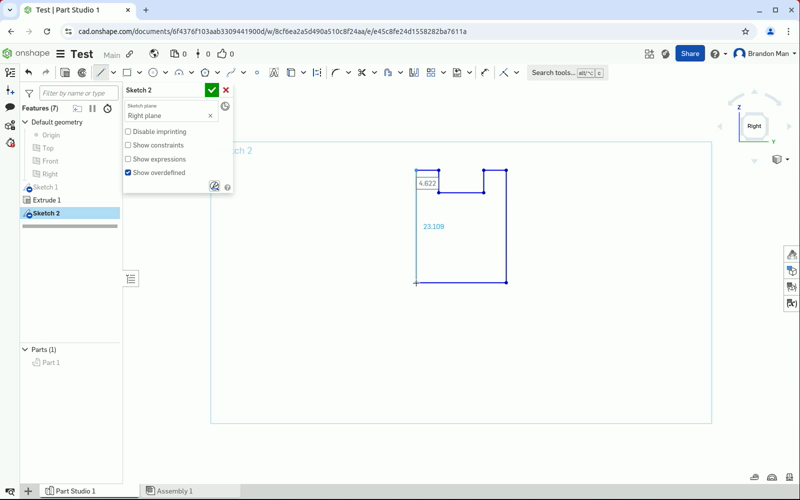
key_up(shift)
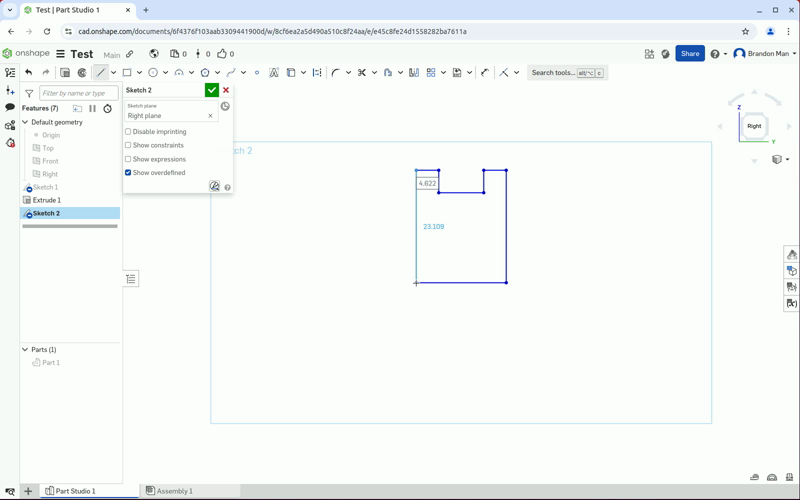
click(416, 282)
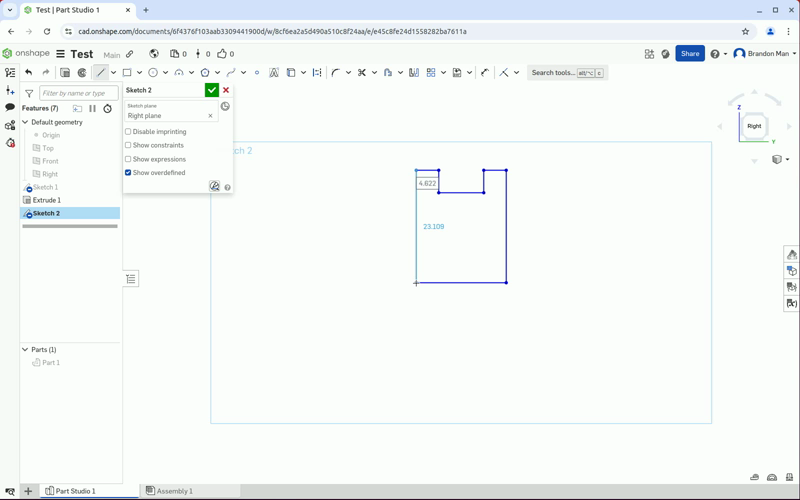
key(esc)
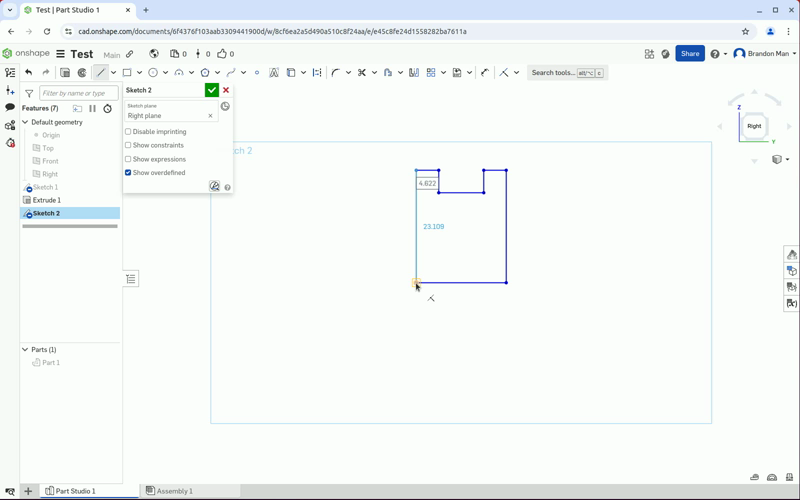
mouse_move(439, 250)
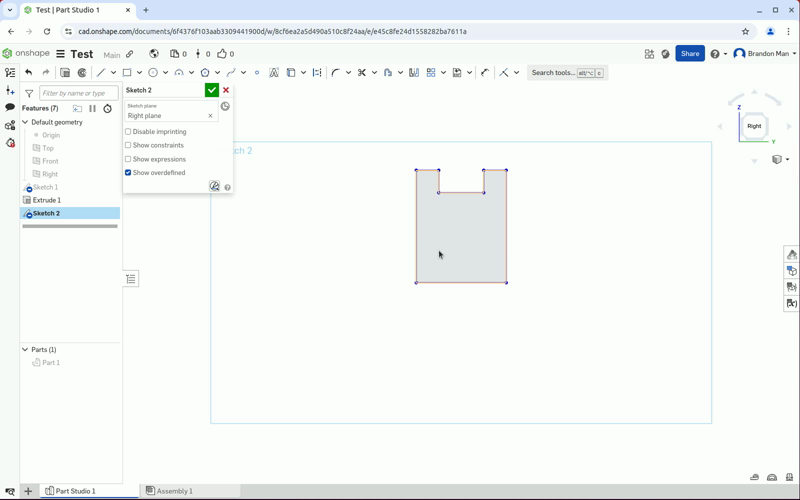
click(439, 250)
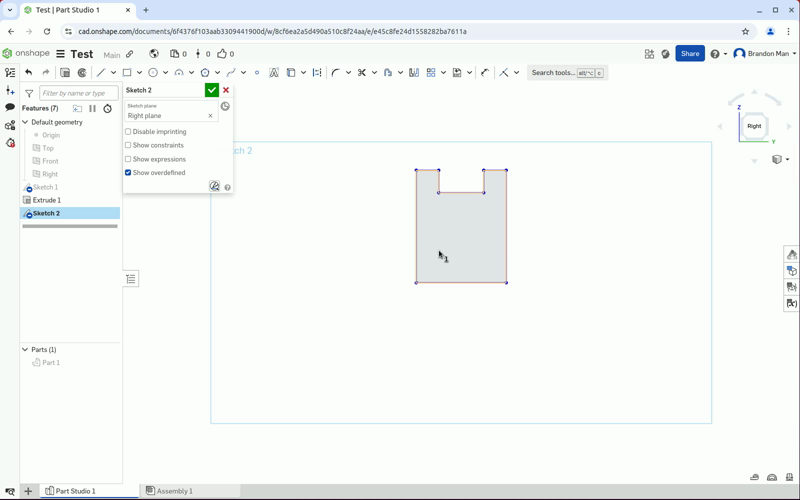
mouse_move(73, 352)
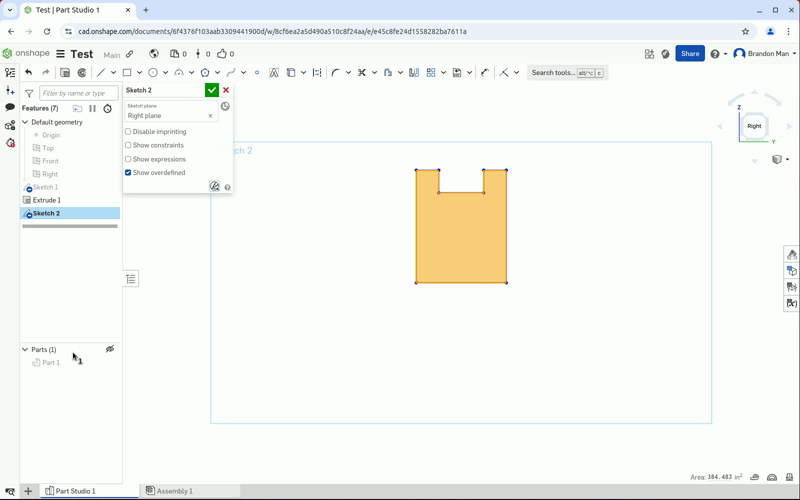
key(shift+y)
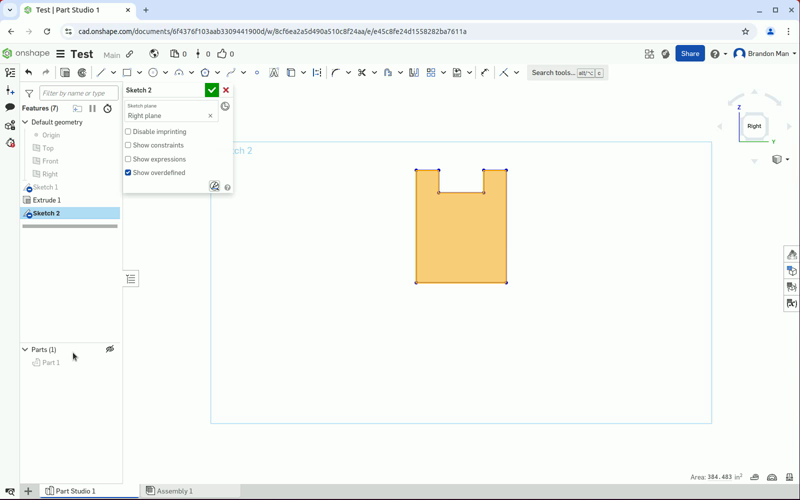
key(shift+e)
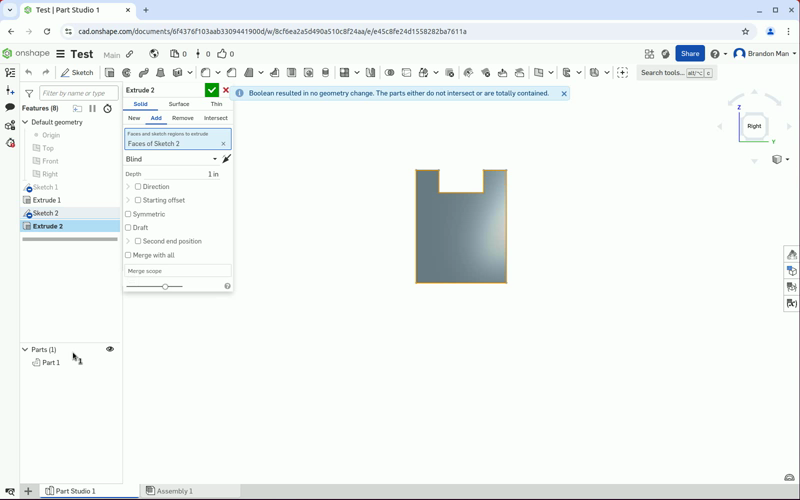
mouse_move(143, 106)
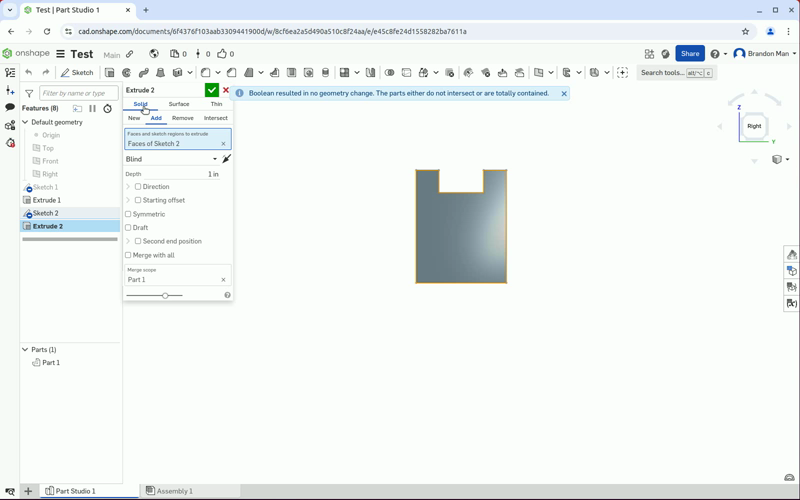
click(143, 106)
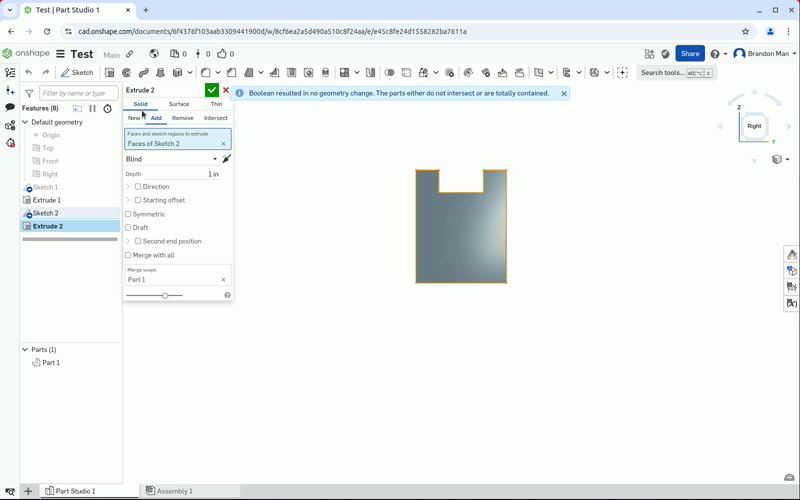
mouse_move(137, 120)
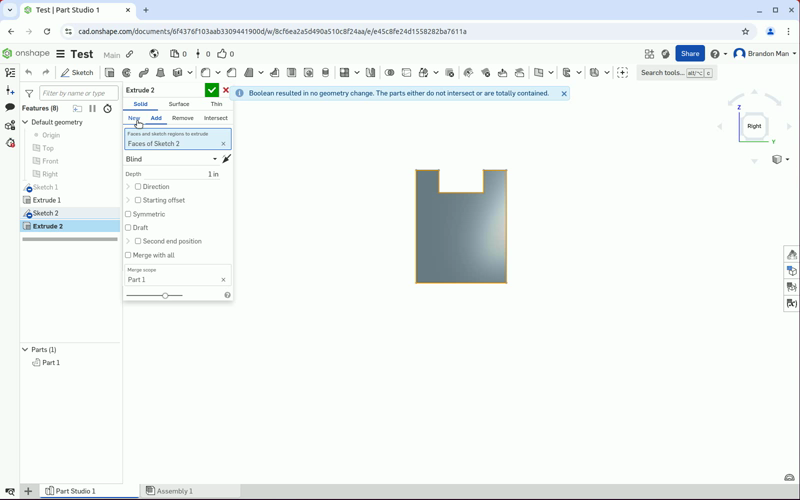
click(137, 120)
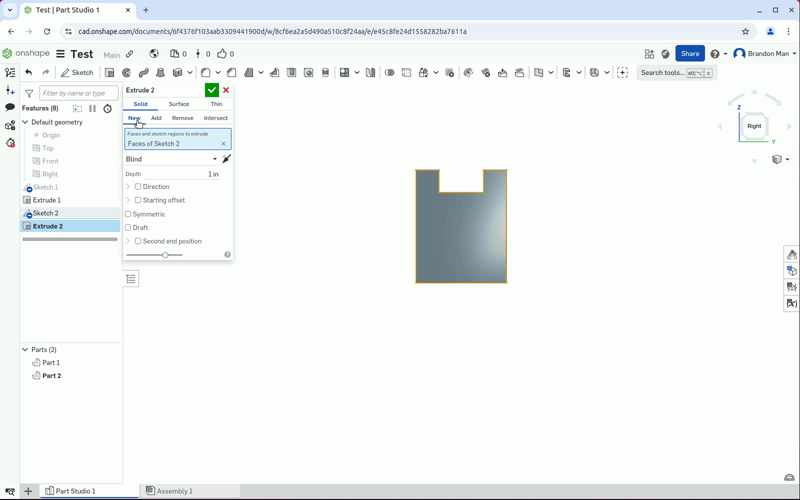
key(tab, 4)
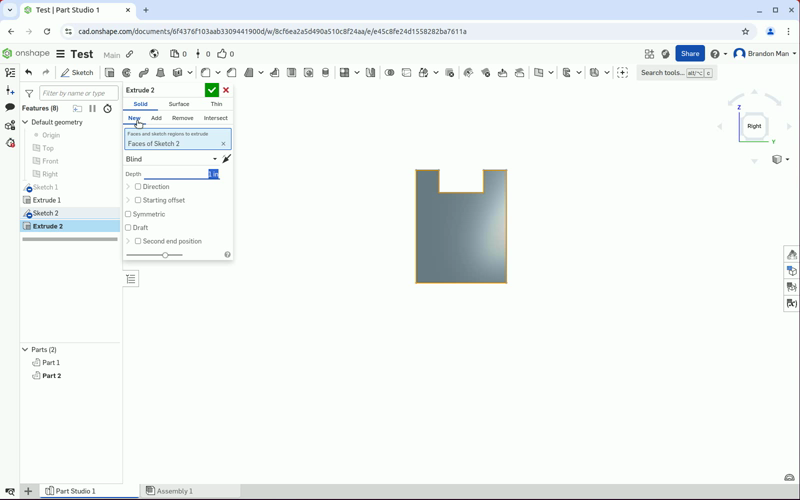
text(-9.147)
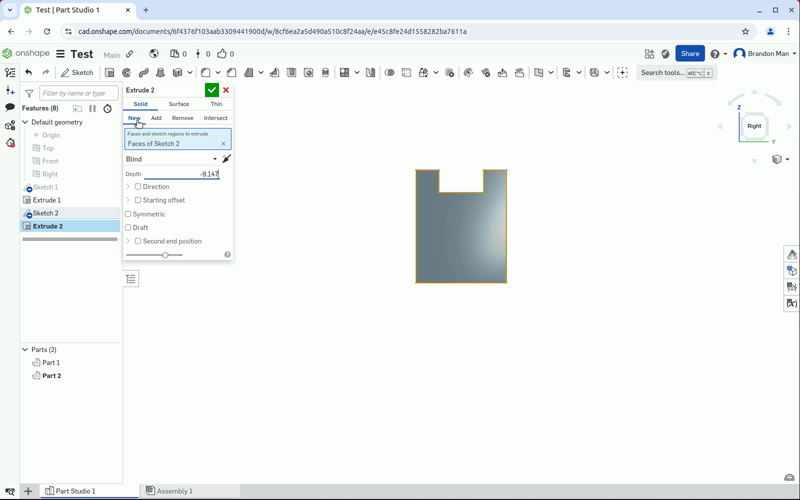
key(enter)
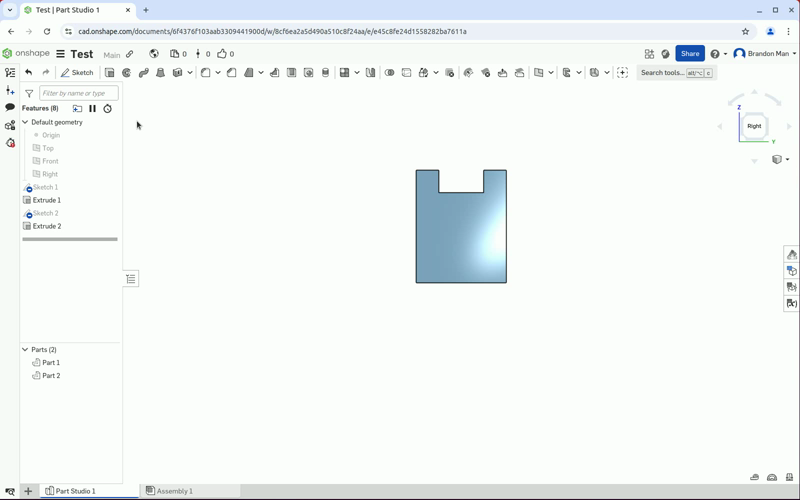
key(shift+h)
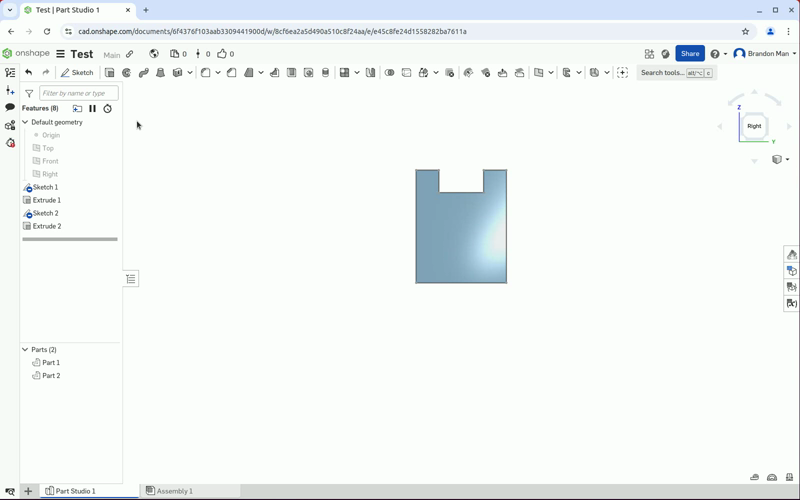
key(shift+h)
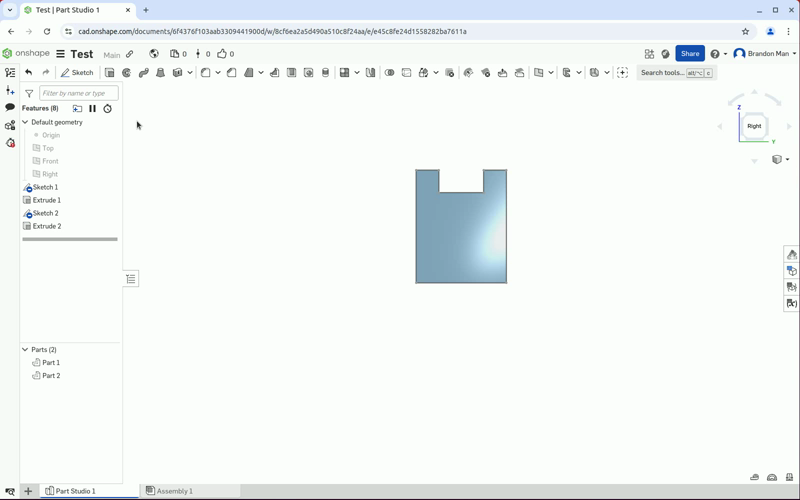
key(shift+7)
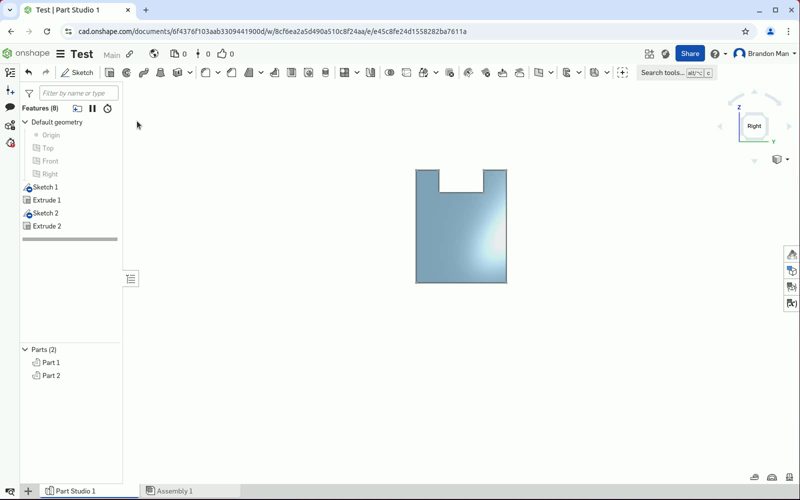
key(right, 2)
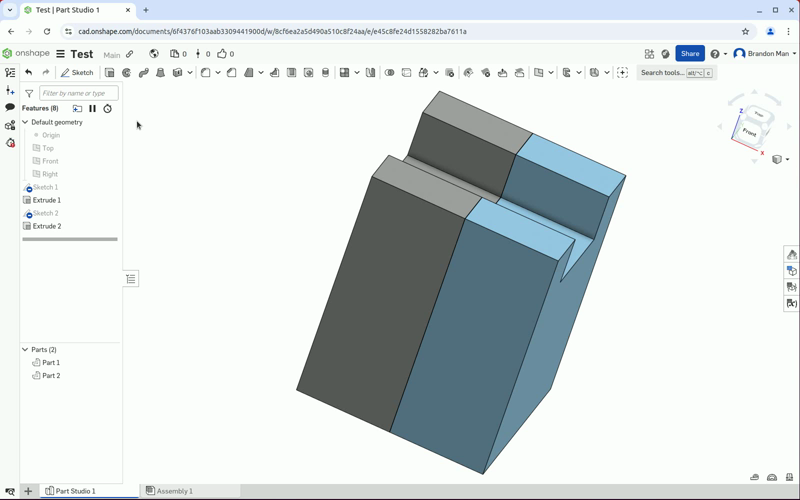
key(down, 2)
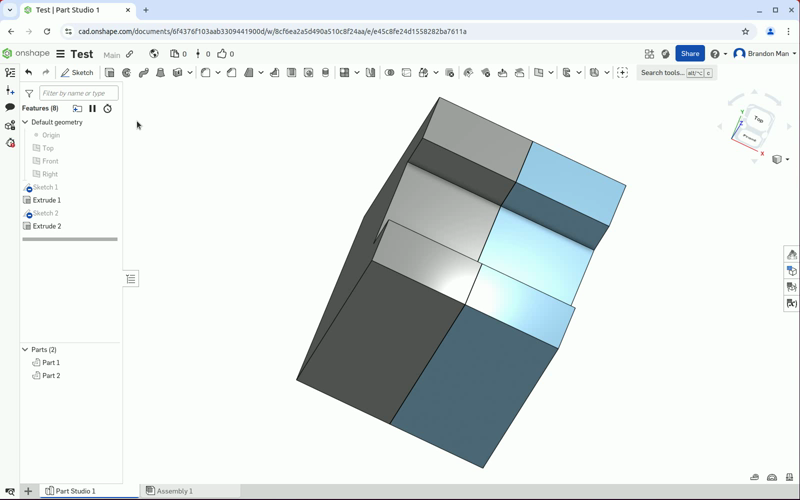
key(up, 2)
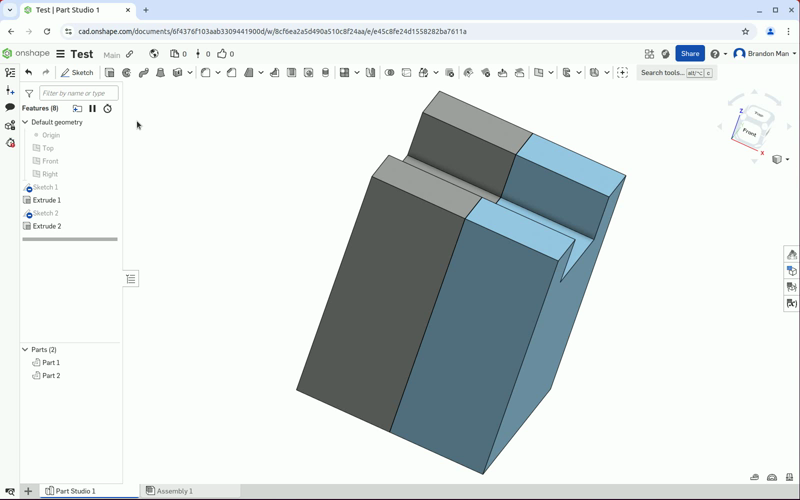
key(left, 2)
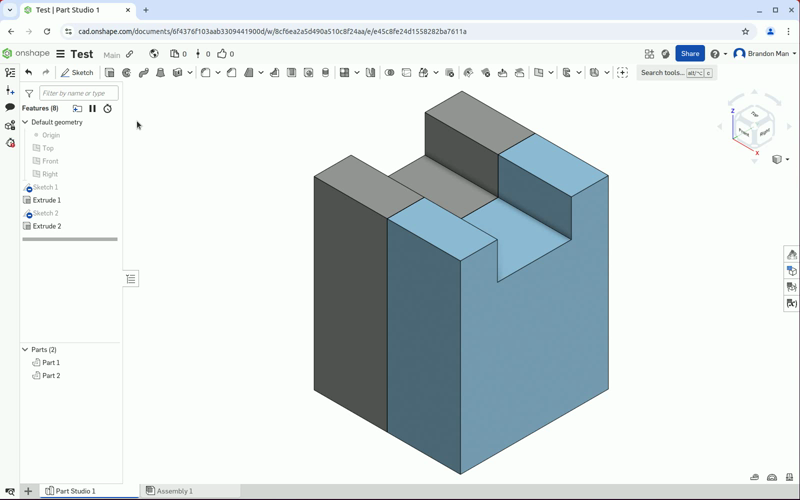
mouse_move(73, 189)
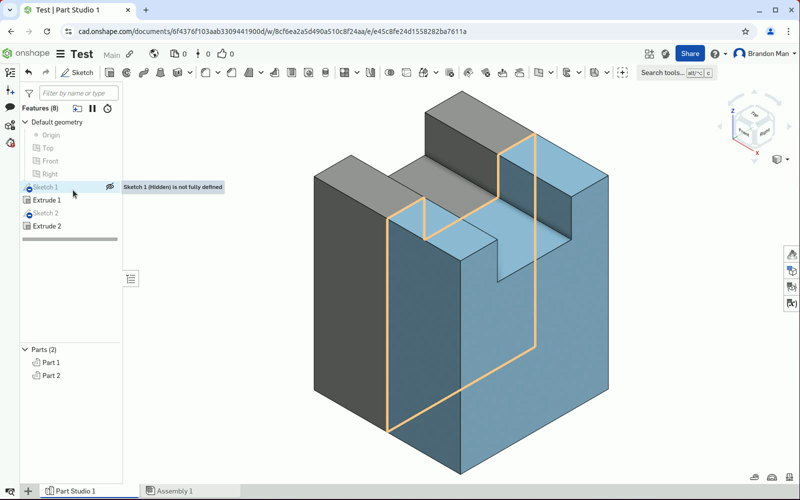
click(73, 189)